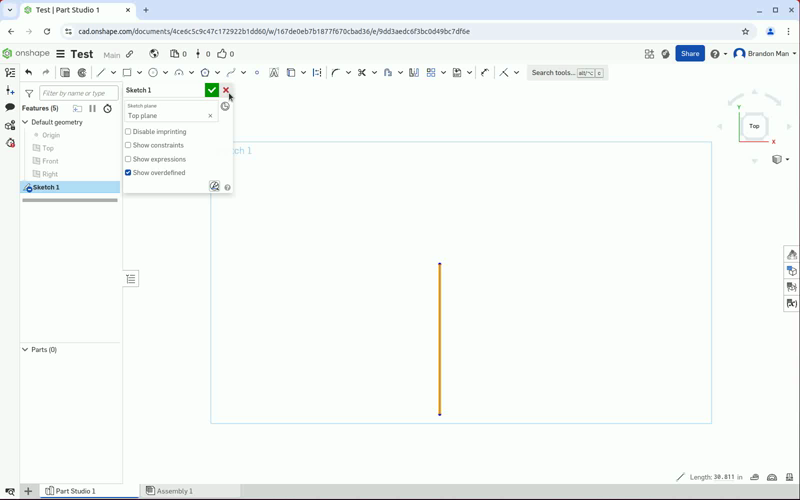
key(shift+h)
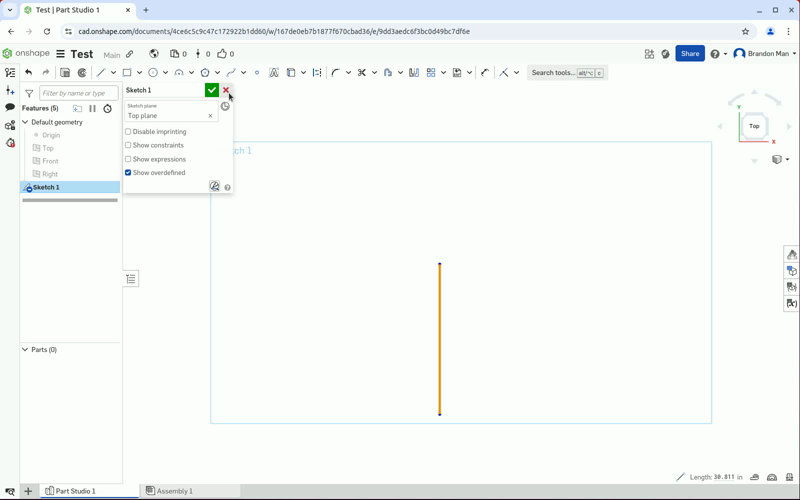
key(shift+s)
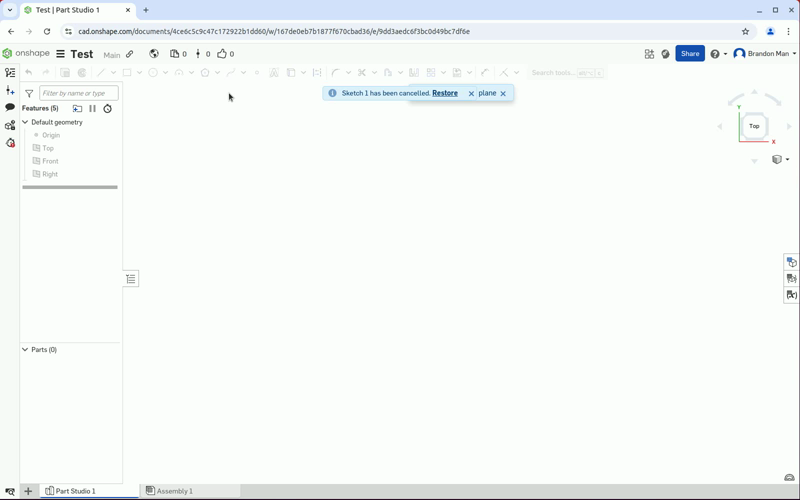
mouse_move(73, 150)
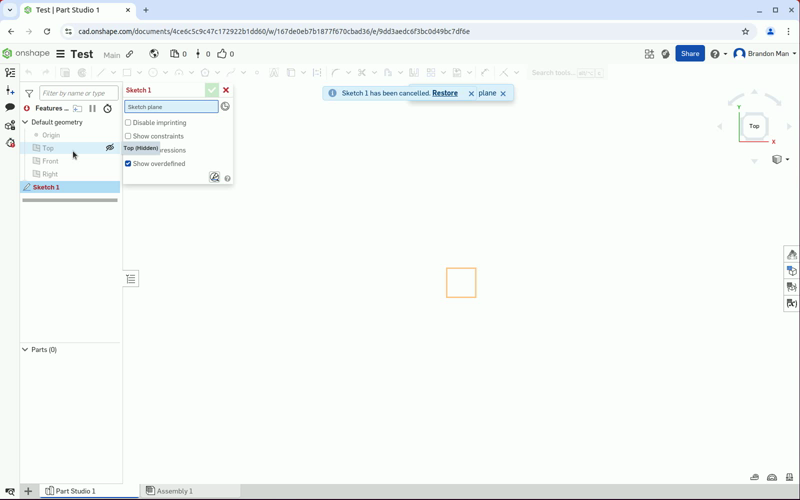
click(73, 150)
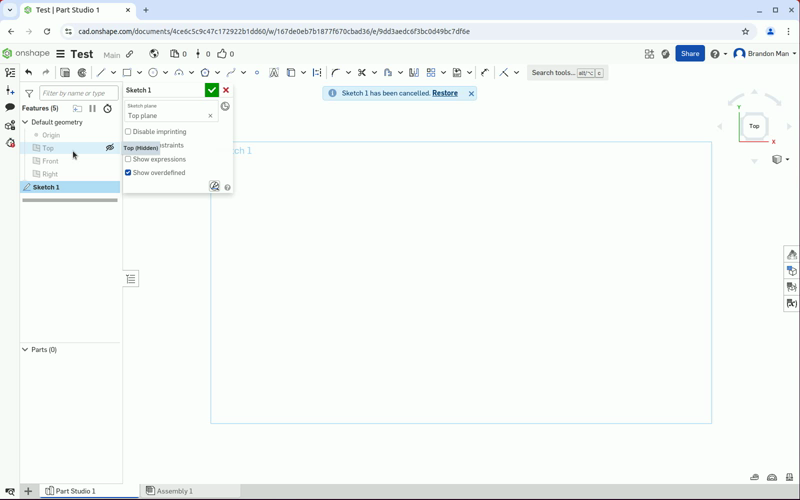
mouse_move(73, 352)
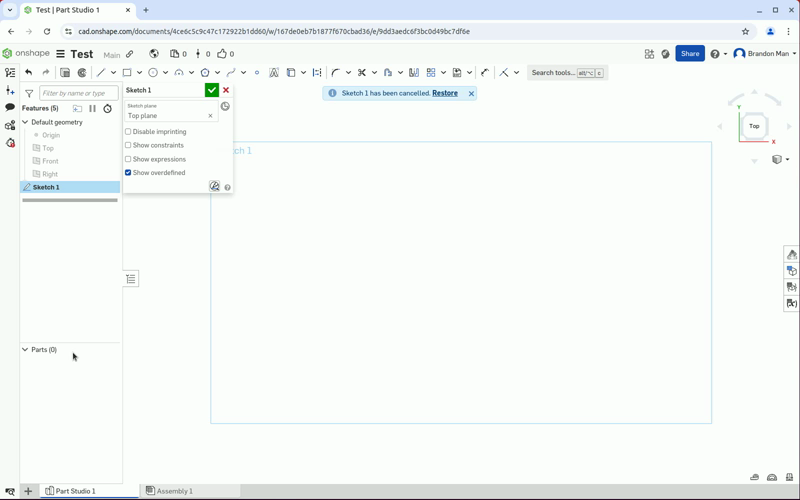
key(y)
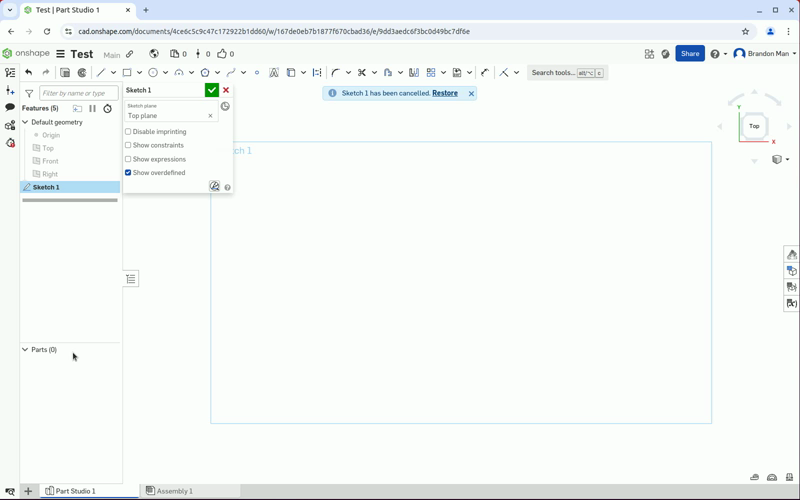
key(l)
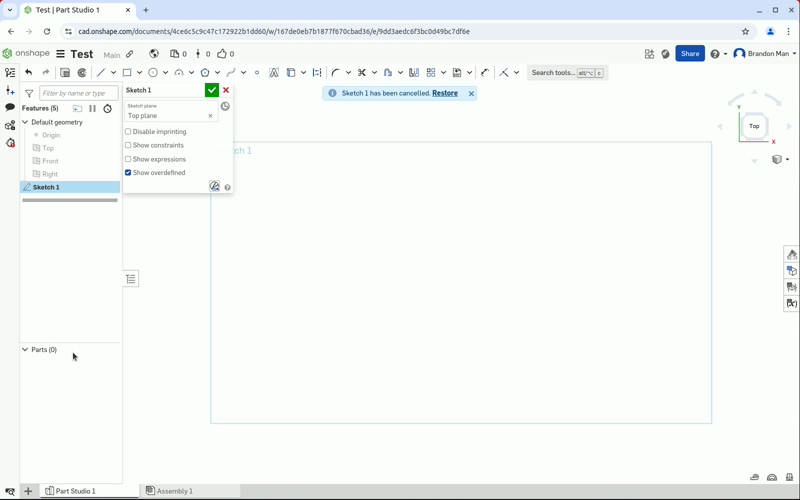
key_down(shift)
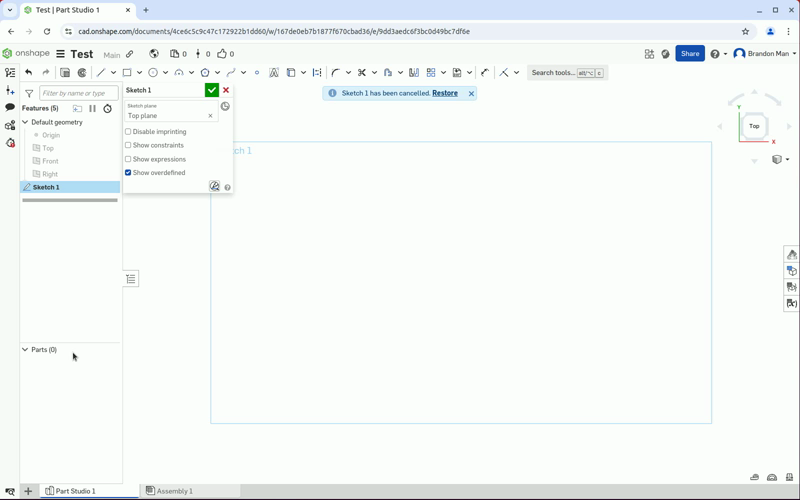
mouse_move(404, 391)
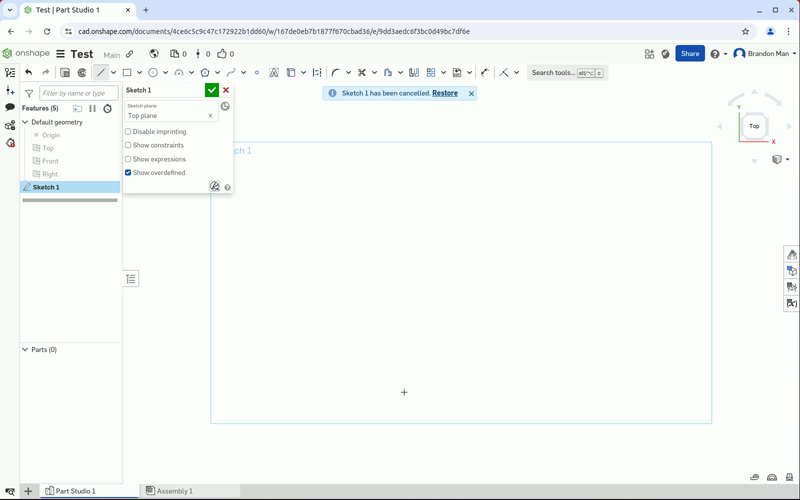
click(404, 391)
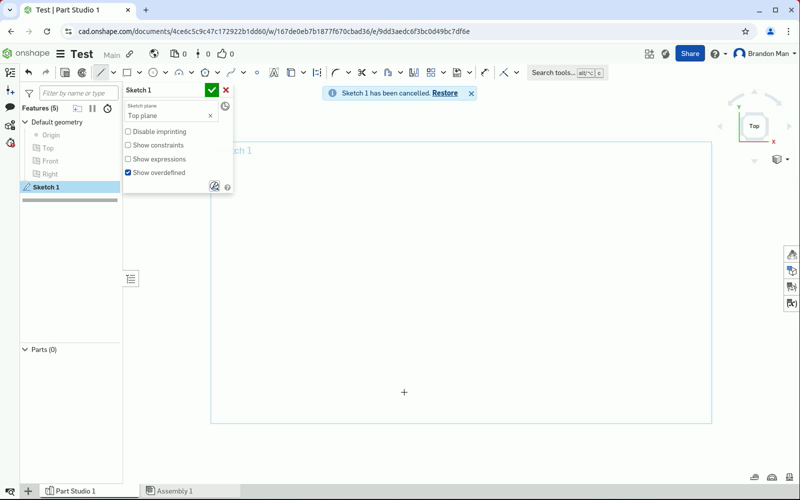
key_up(shift)
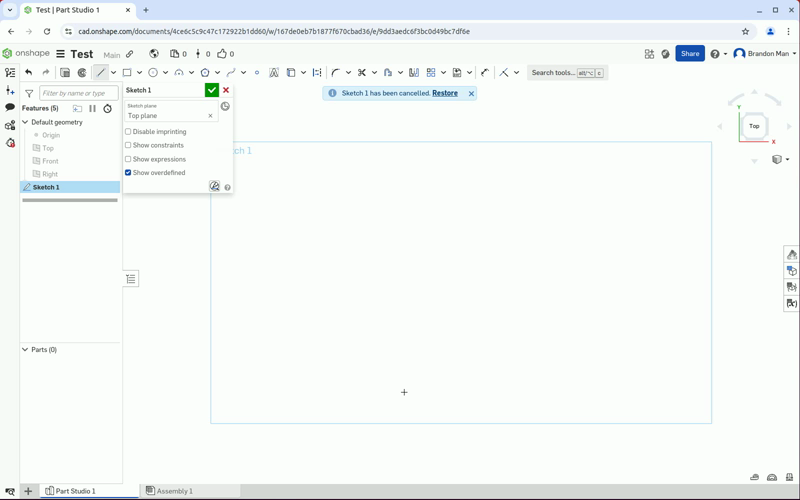
key_down(shift)
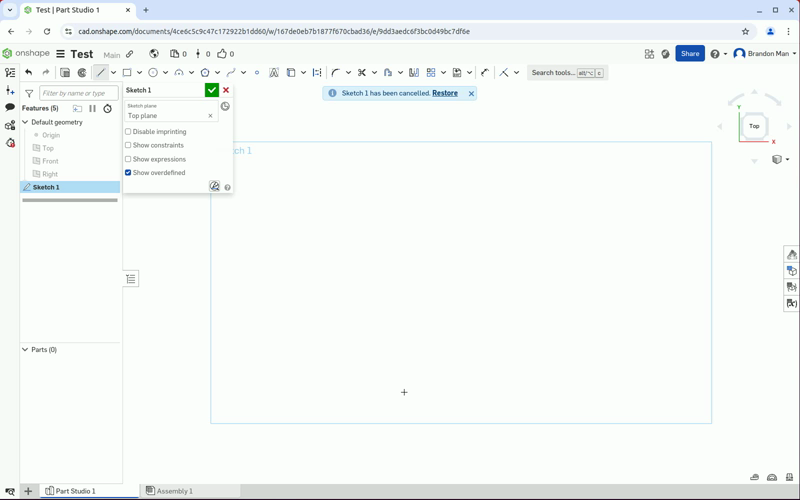
mouse_move(519, 391)
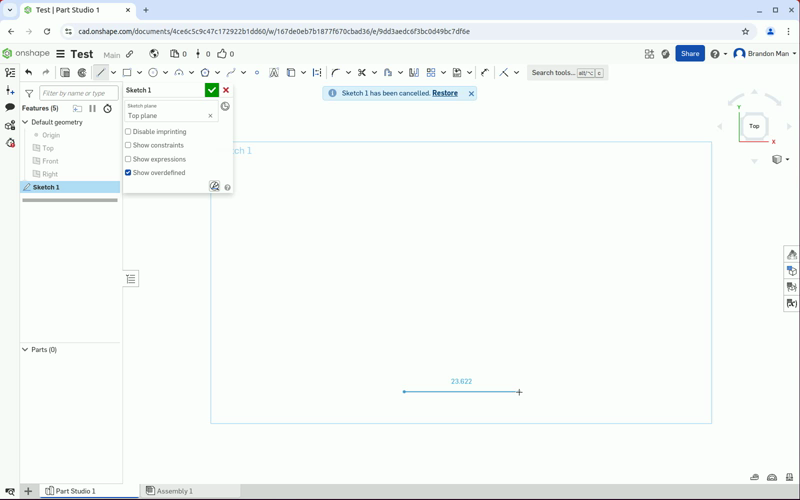
click(519, 391)
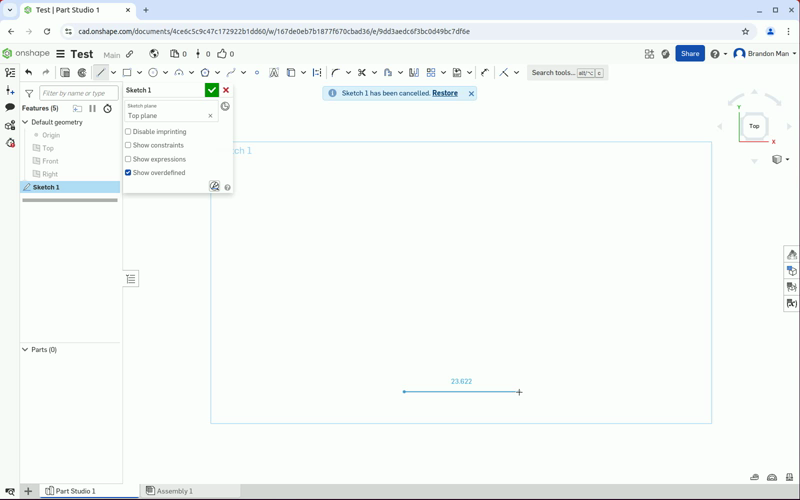
key_up(shift)
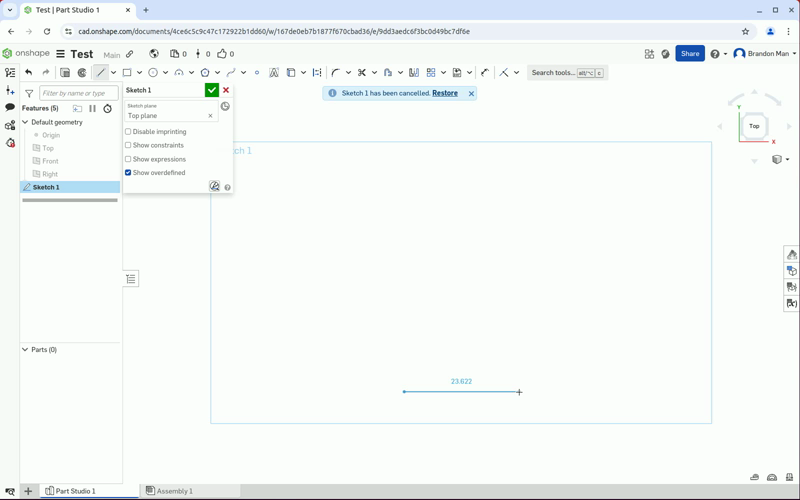
key_down(shift)
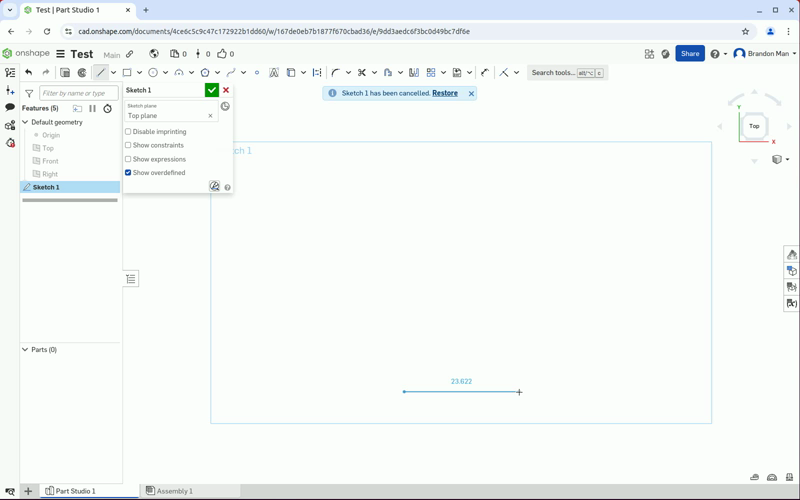
mouse_move(519, 174)
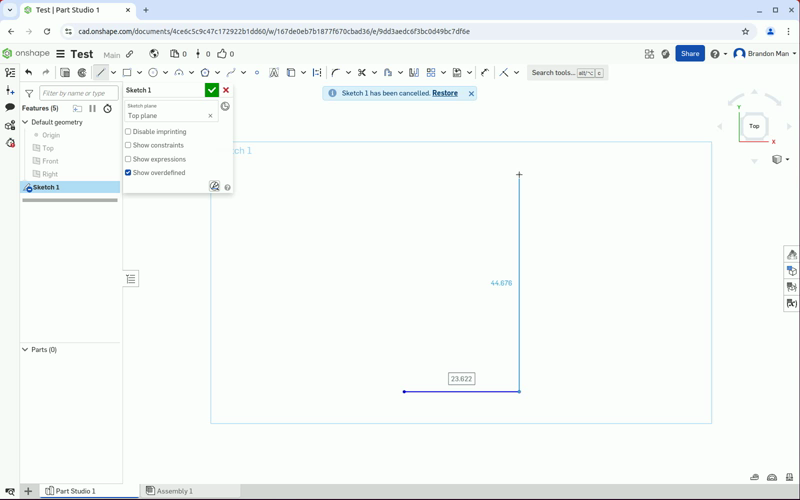
click(519, 174)
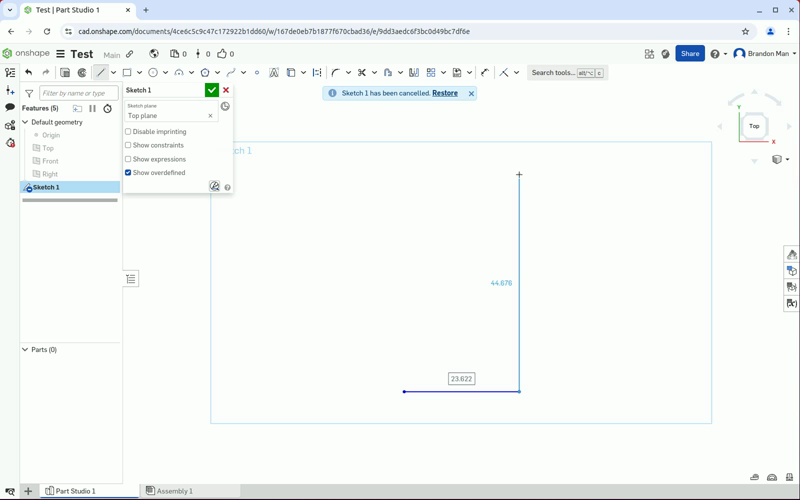
key_up(shift)
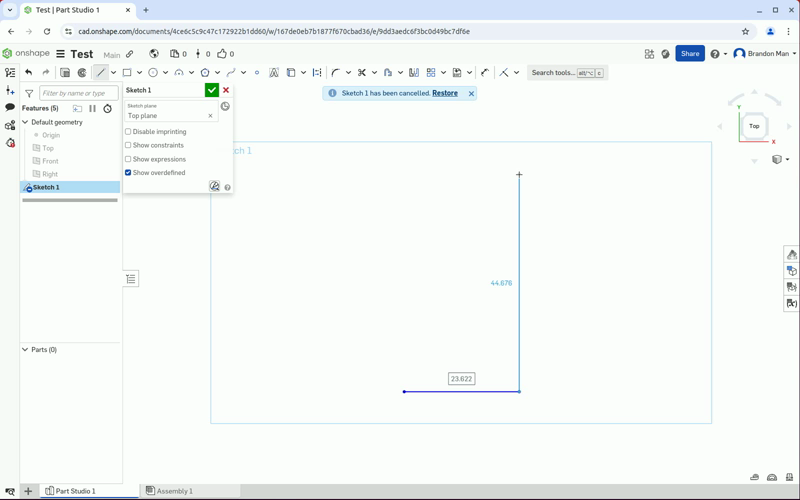
key_down(shift)
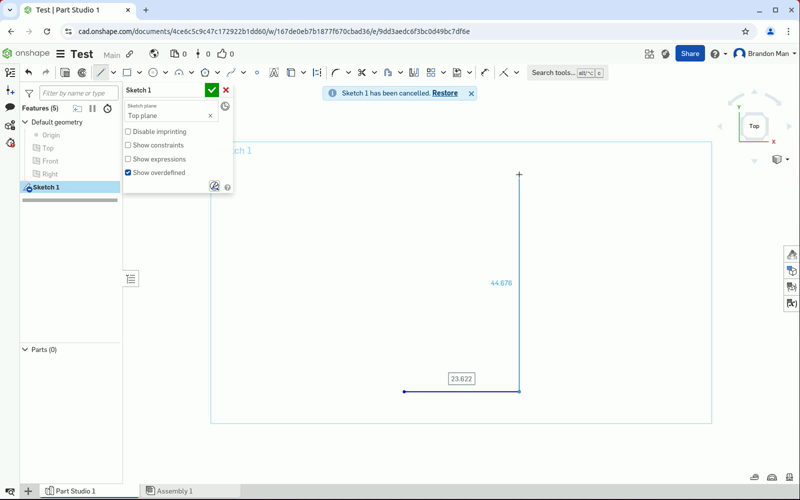
mouse_move(404, 174)
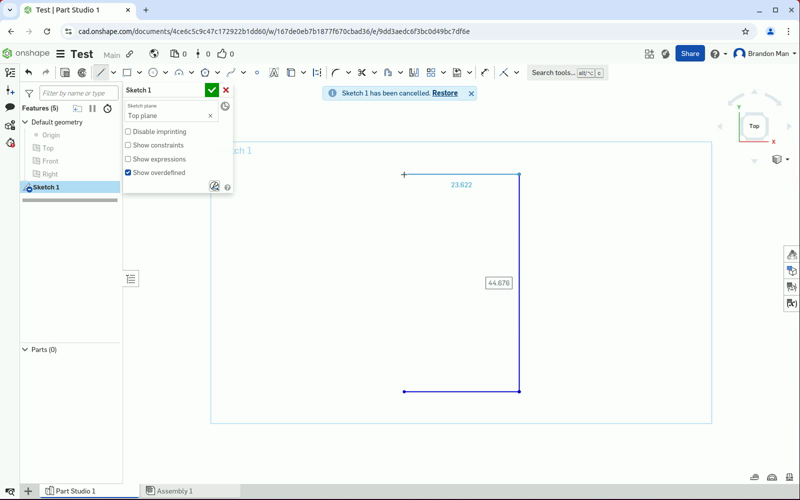
click(404, 174)
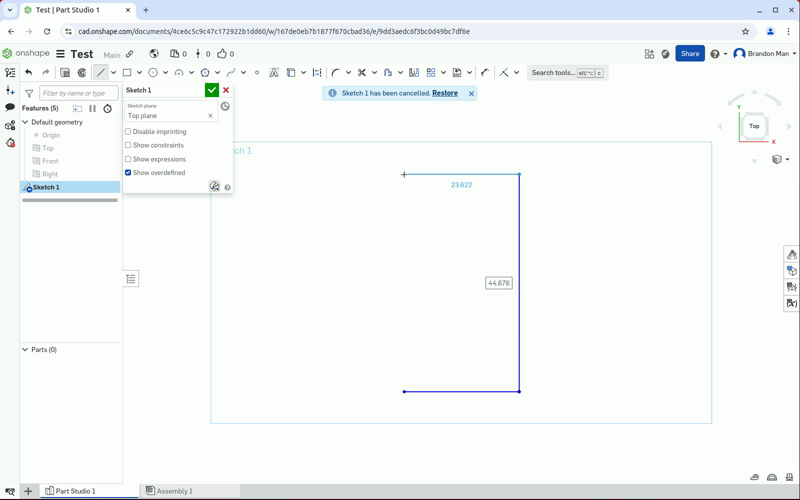
key_up(shift)
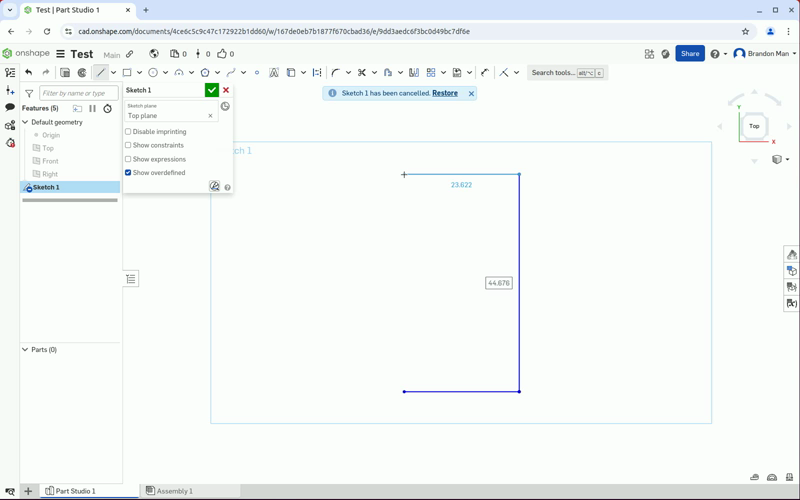
key_down(shift)
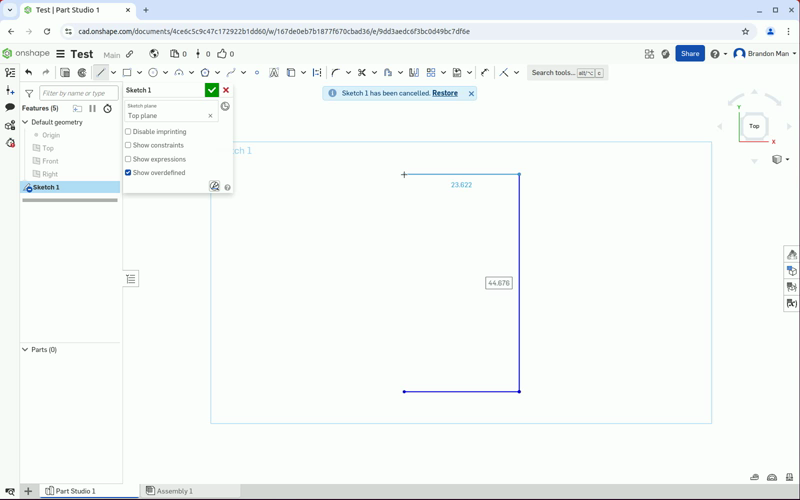
mouse_move(404, 391)
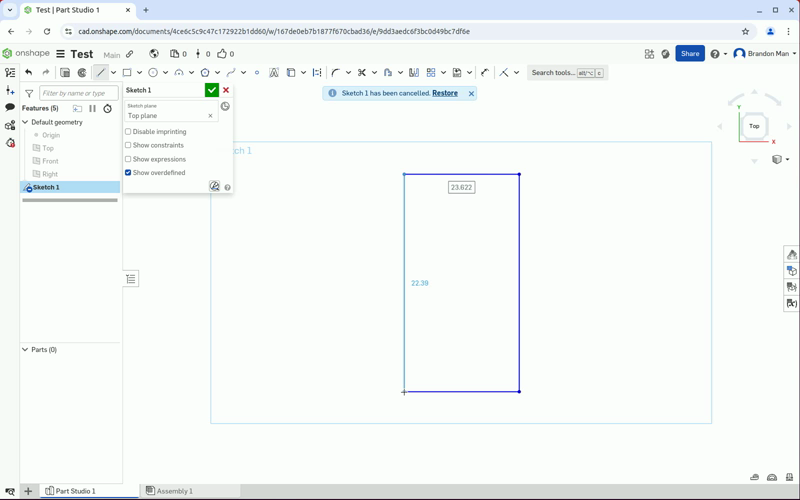
key_up(shift)
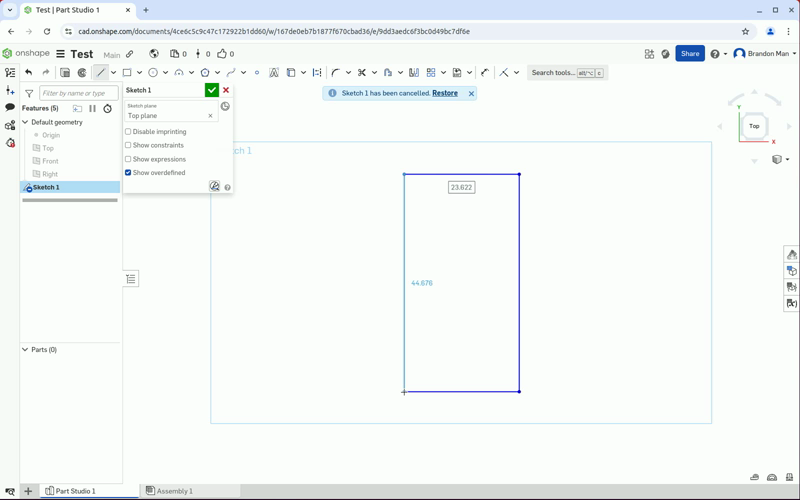
click(404, 391)
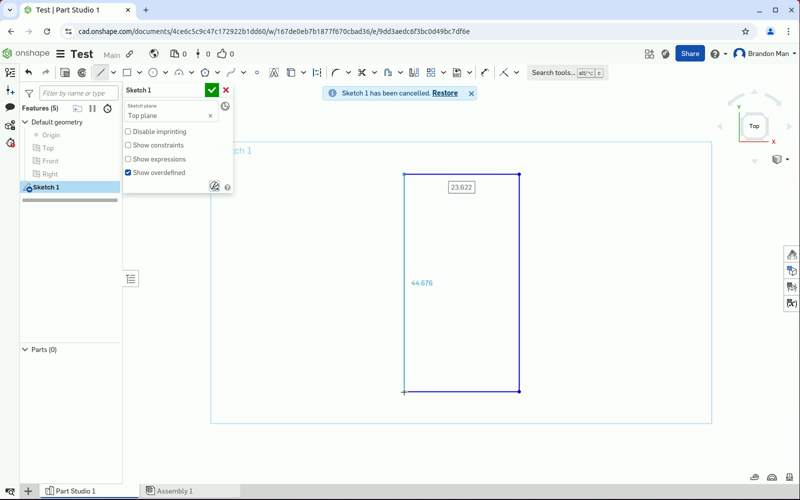
key(esc)
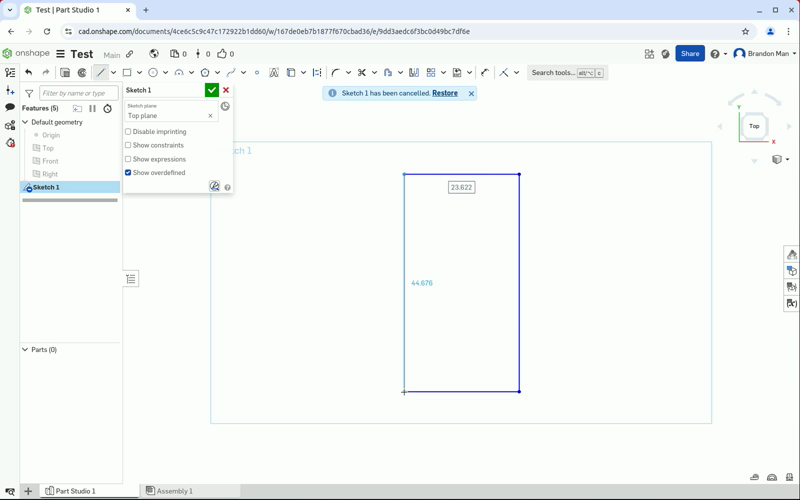
mouse_move(432, 222)
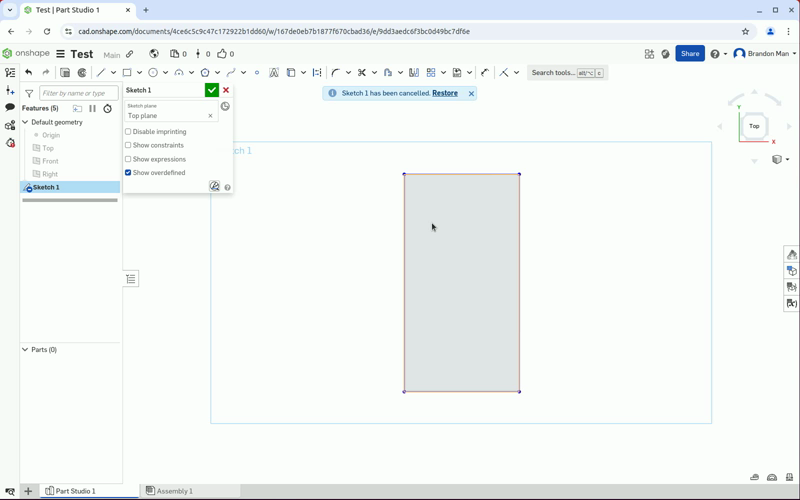
click(432, 222)
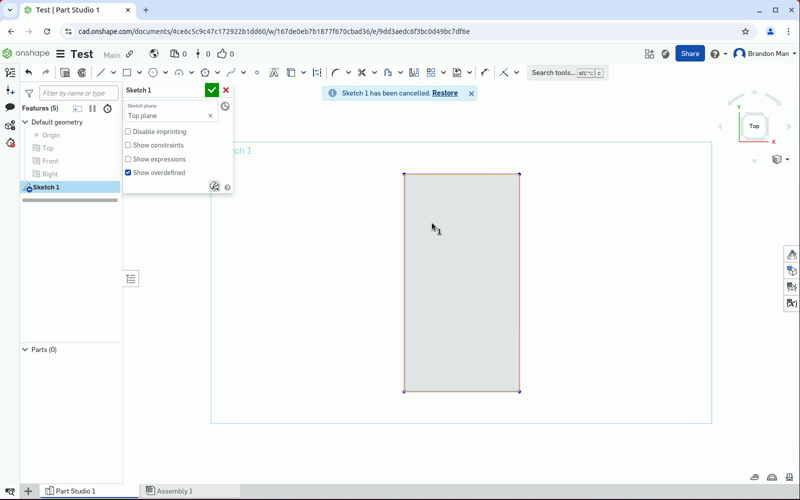
mouse_move(73, 352)
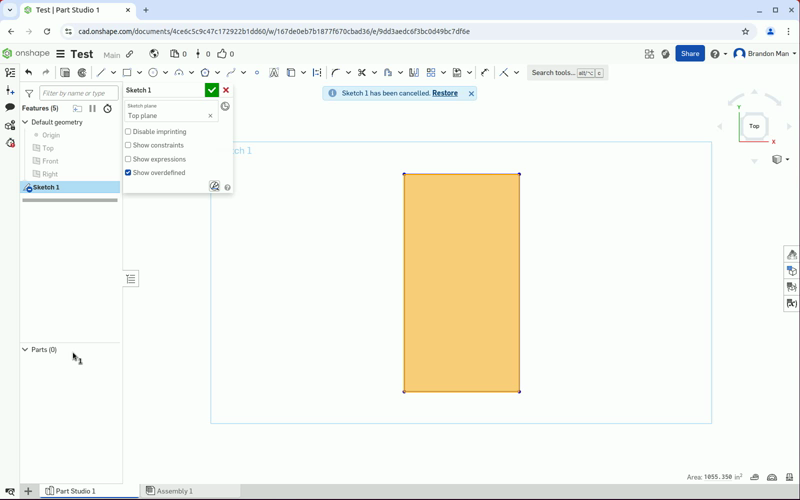
key(shift+y)
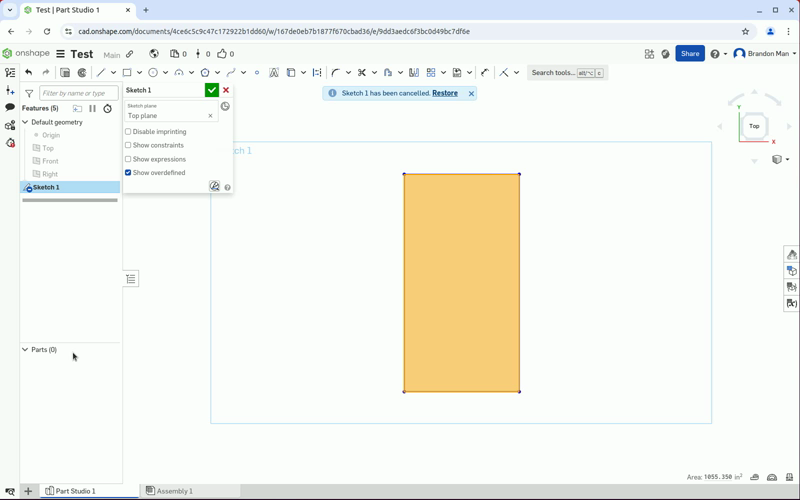
key(shift+e)
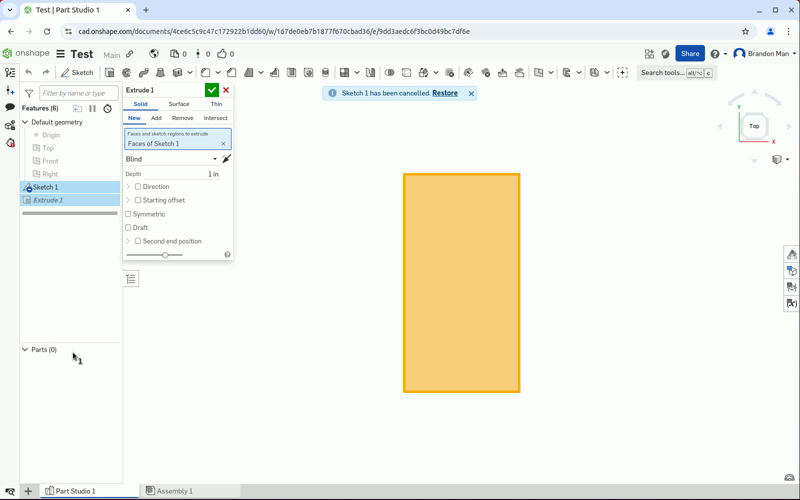
mouse_move(143, 106)
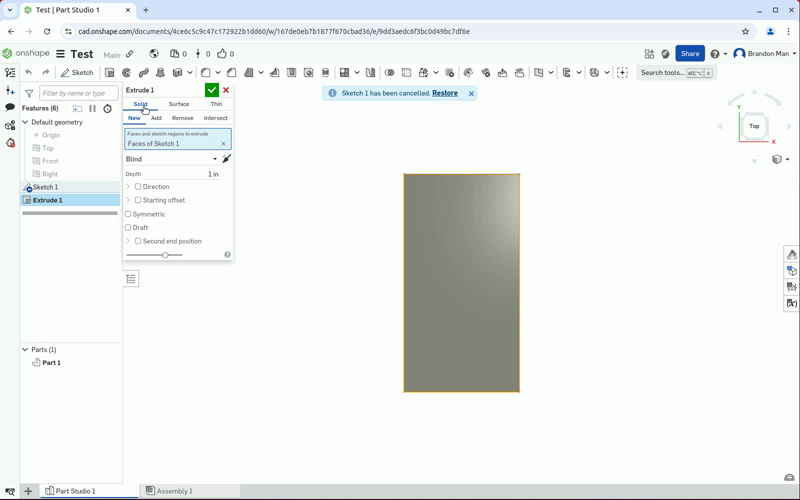
click(143, 106)
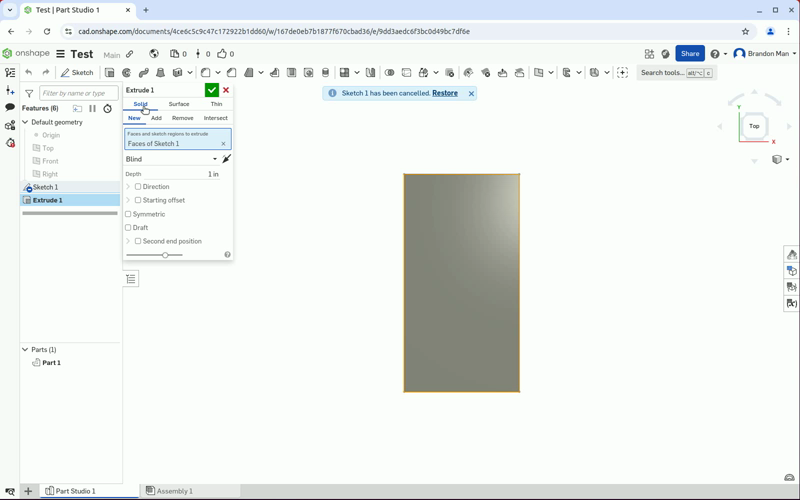
mouse_move(137, 120)
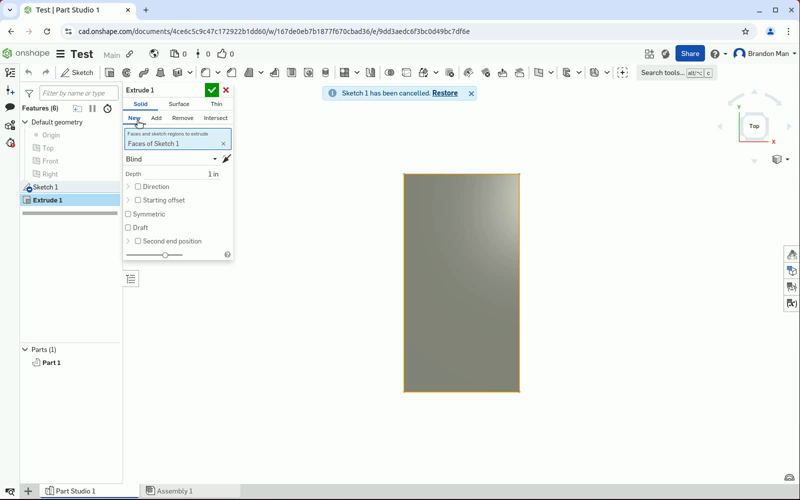
click(137, 120)
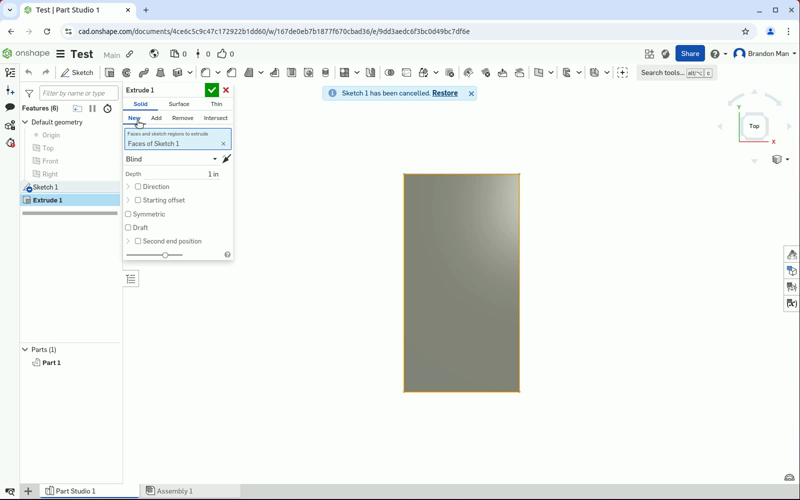
key(tab, 4)
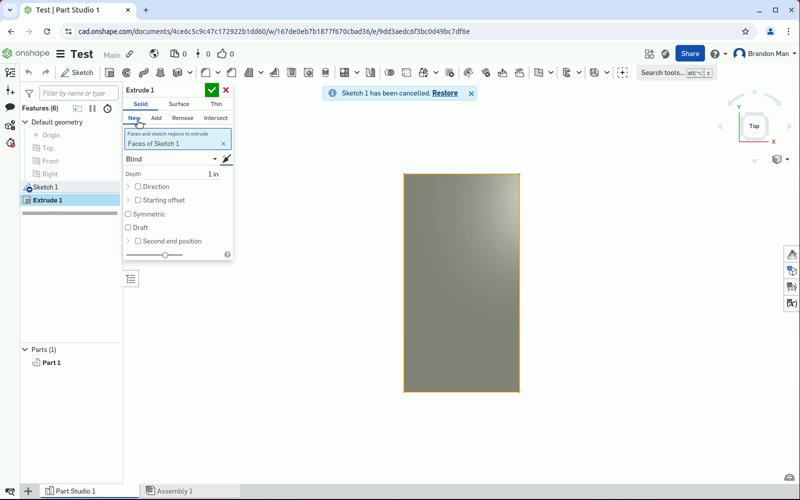
text(23.108)
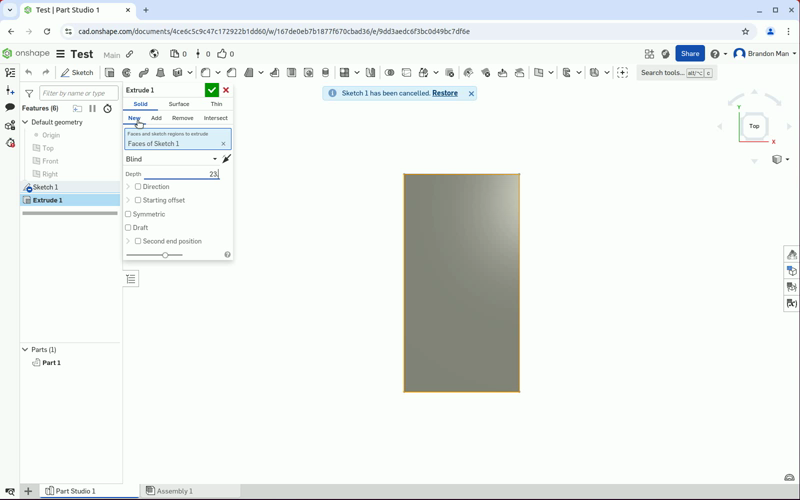
key(enter)
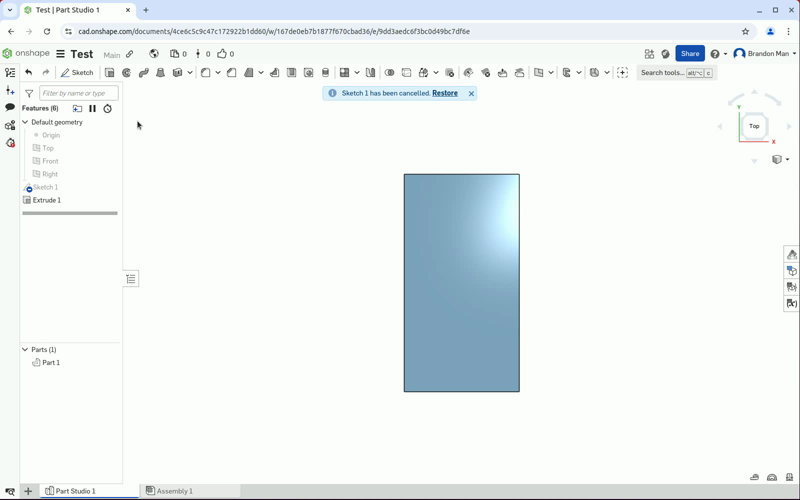
key(shift+h)
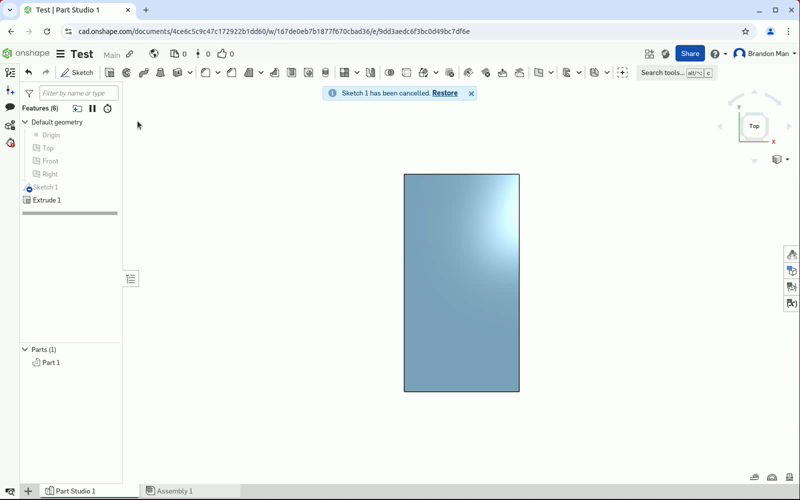
key(shift+h)
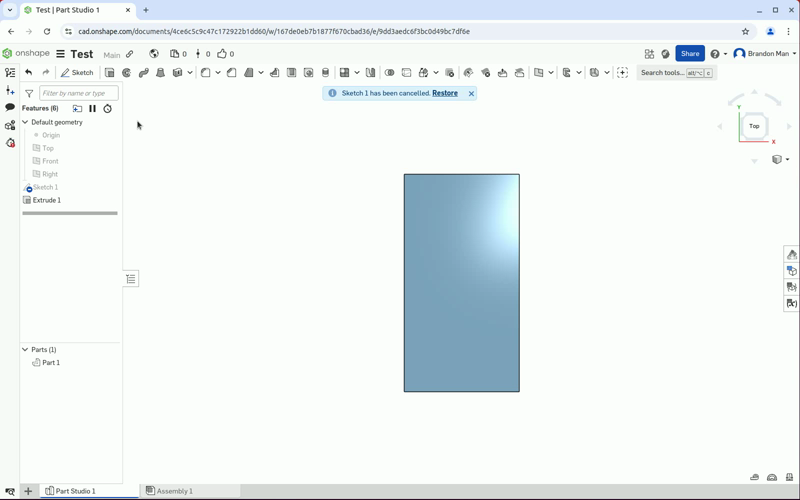
mouse_move(73, 189)
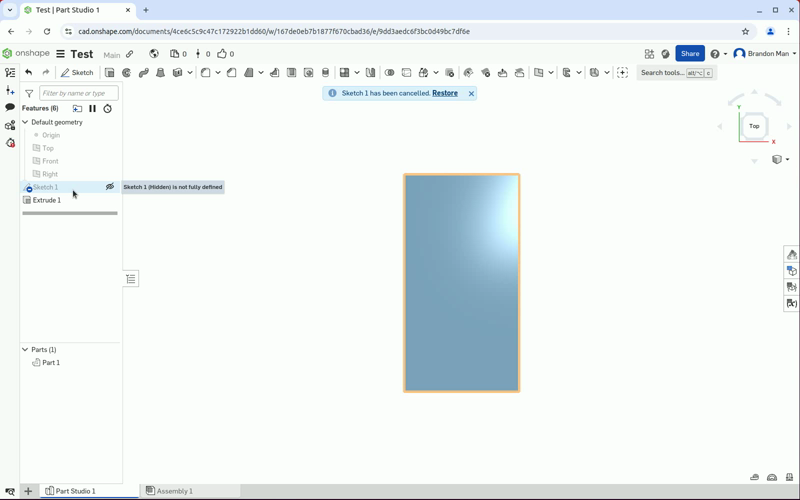
click(73, 189)
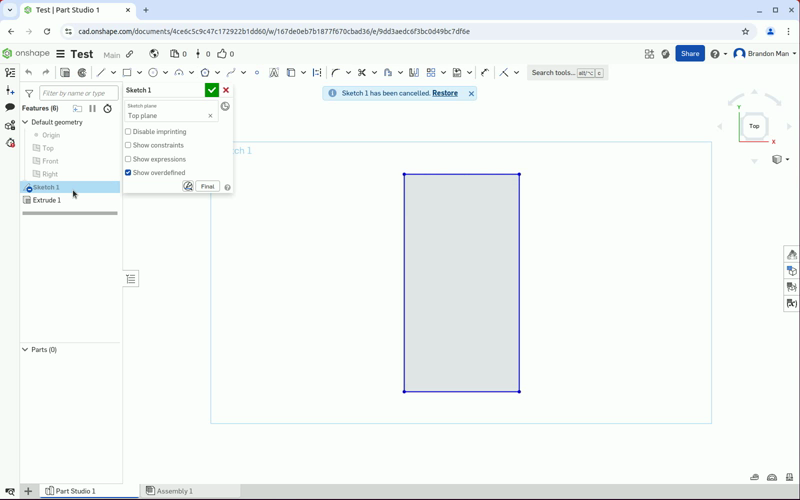
mouse_move(229, 92)
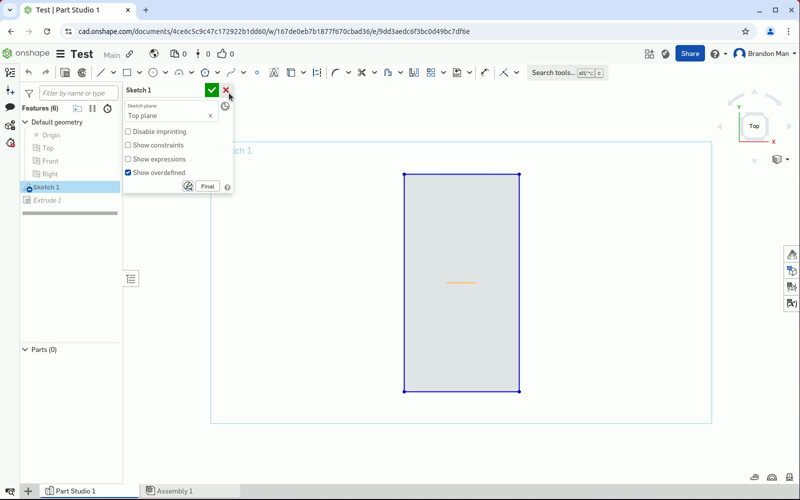
click(229, 92)
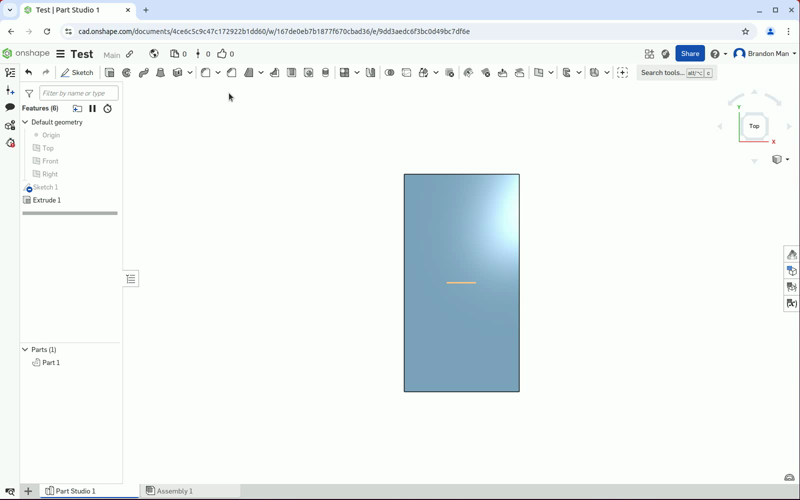
mouse_move(73, 352)
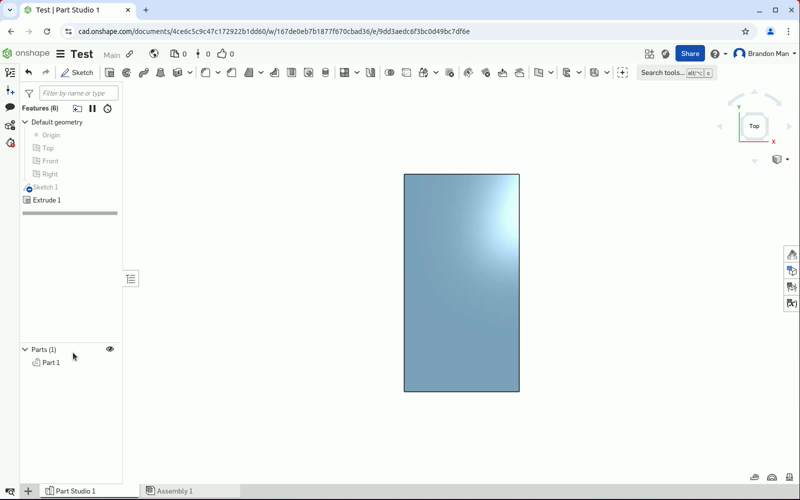
key(y)
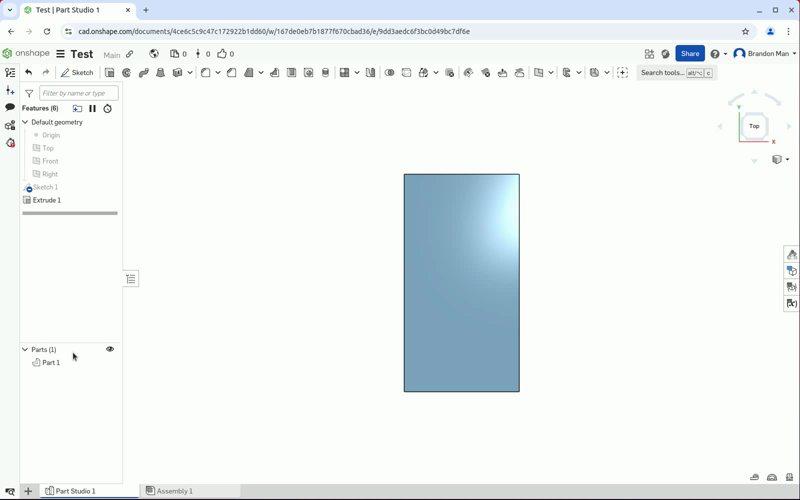
key(shift+p)
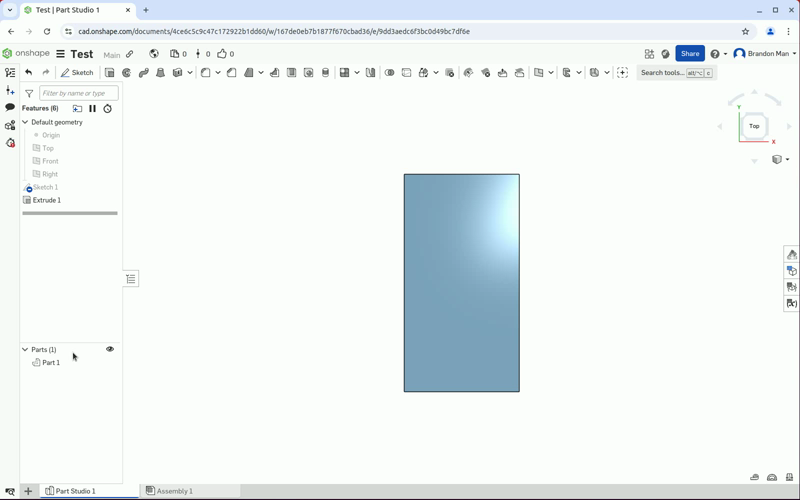
key(space)
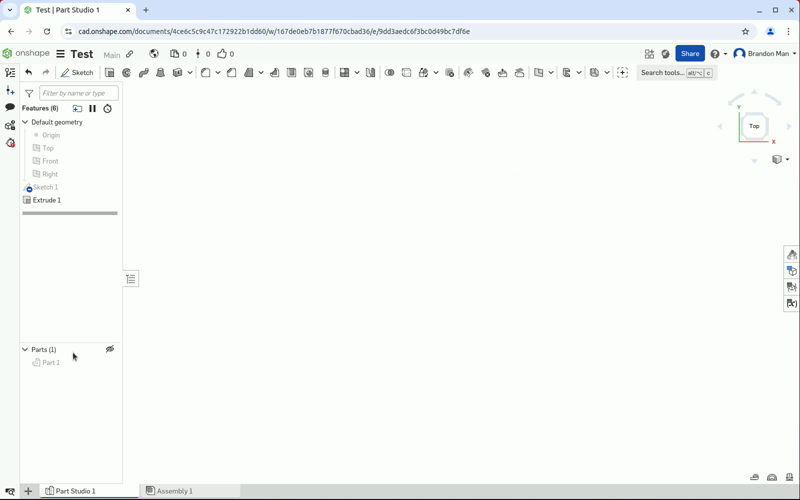
key_down(shift)
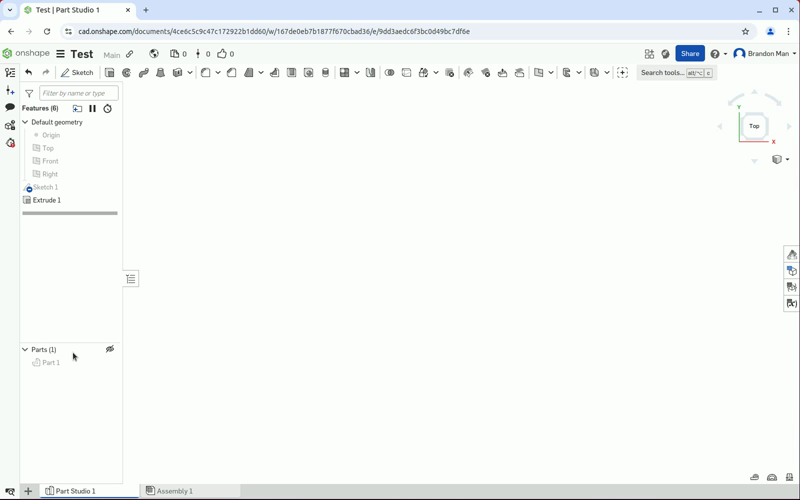
key(up)
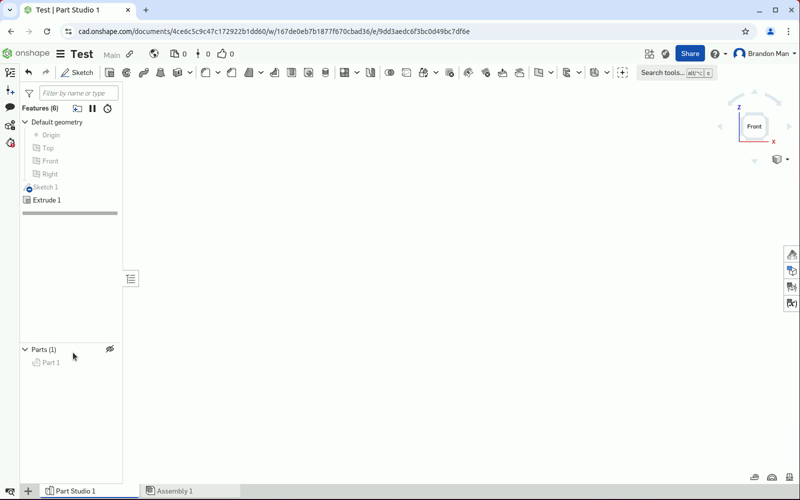
key_up(shift)
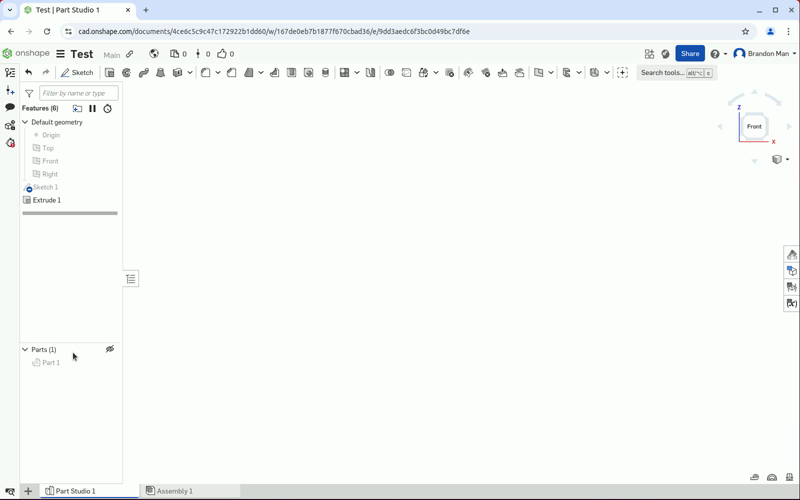
key(space)
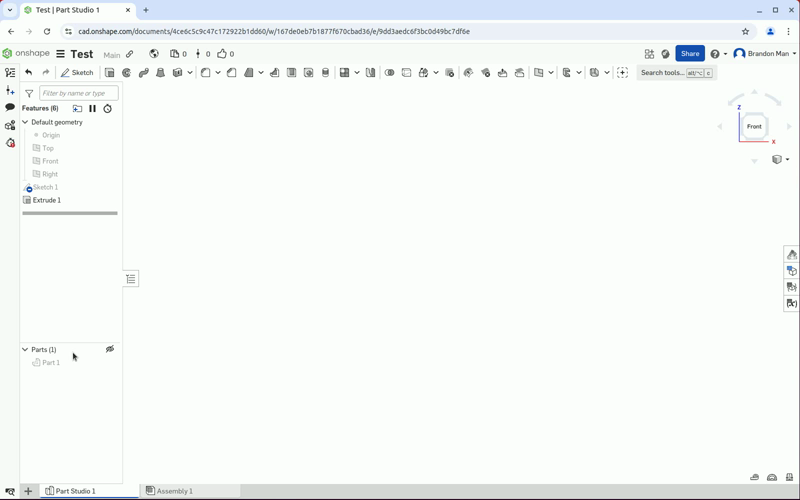
key_down(shift)
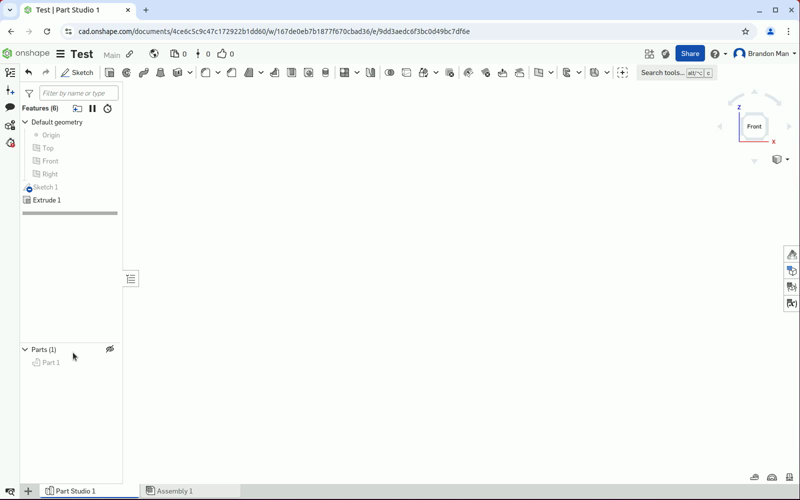
key(left)
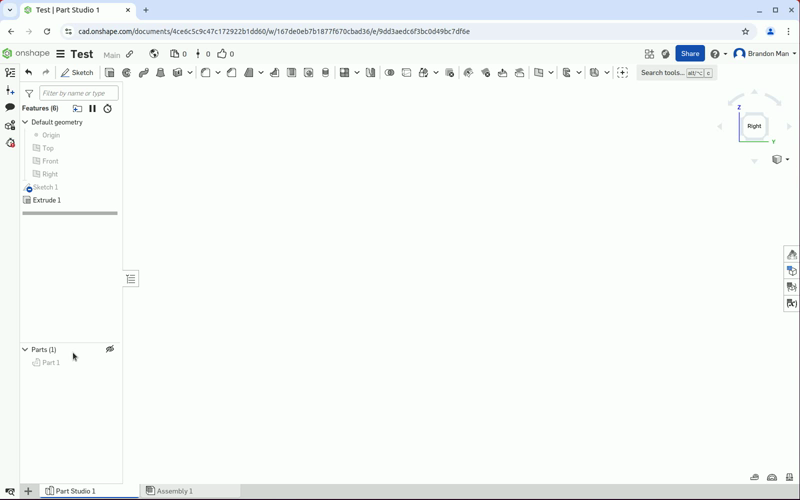
key_up(shift)
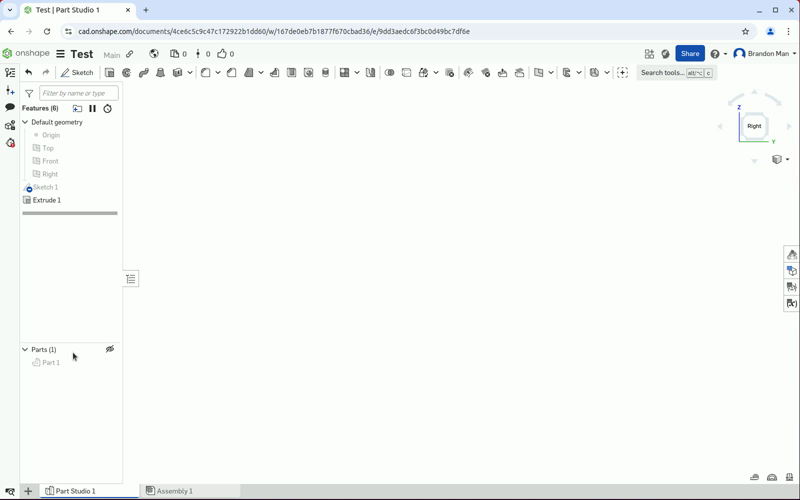
mouse_move(73, 352)
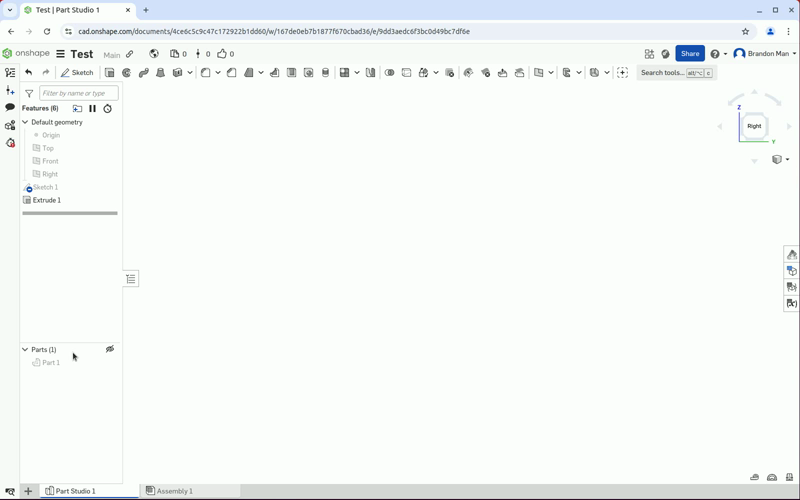
key(shift+y)
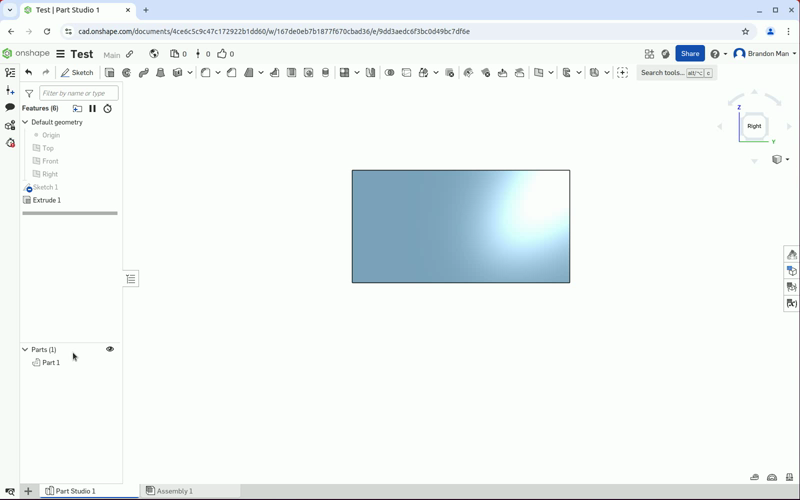
mouse_move(541, 75)
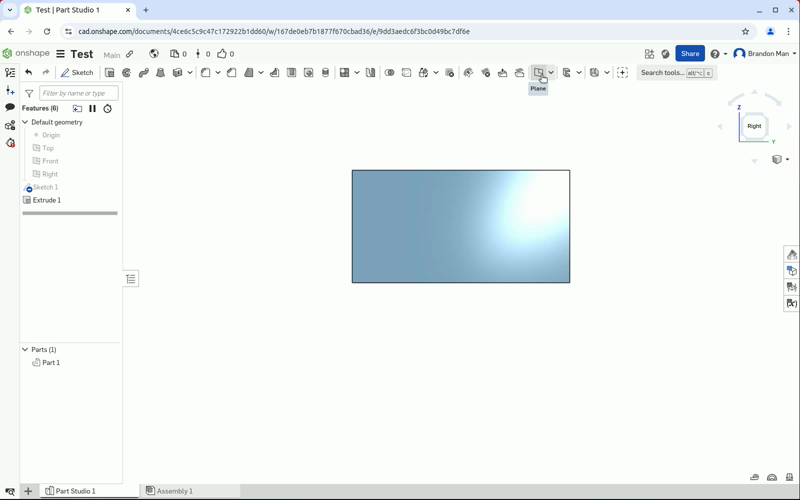
click(541, 75)
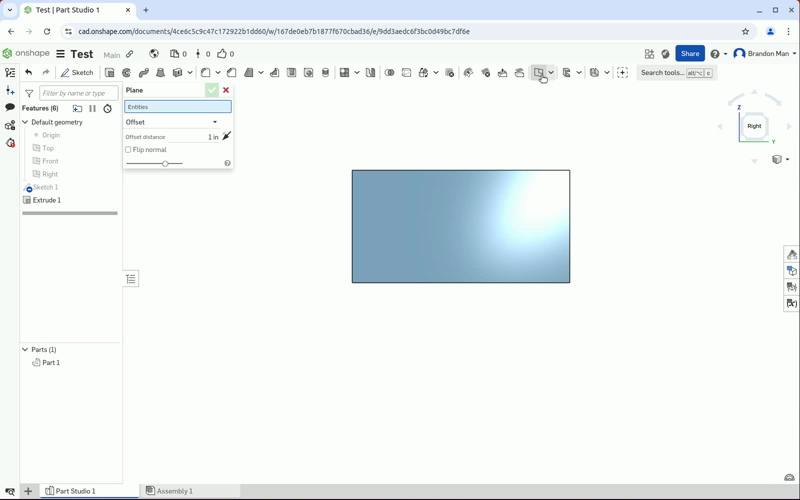
mouse_move(73, 176)
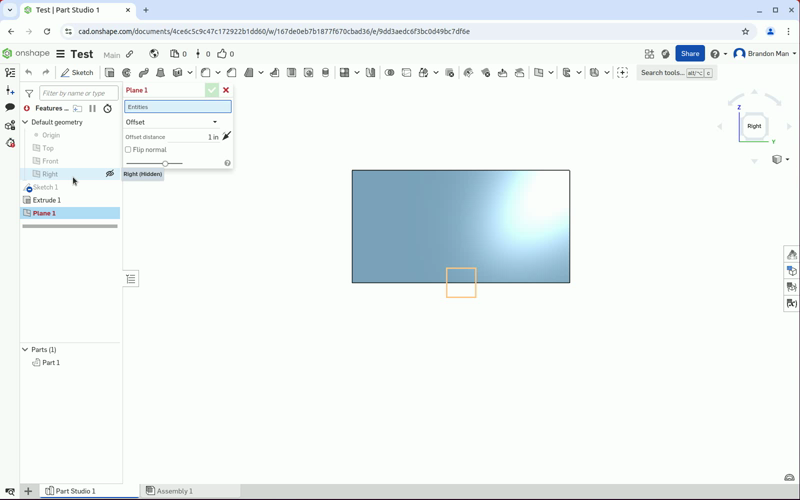
click(73, 176)
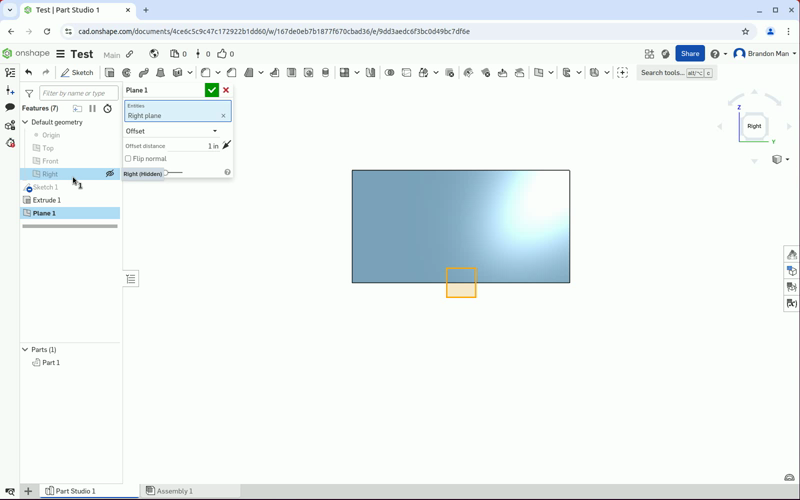
key(tab, 2)
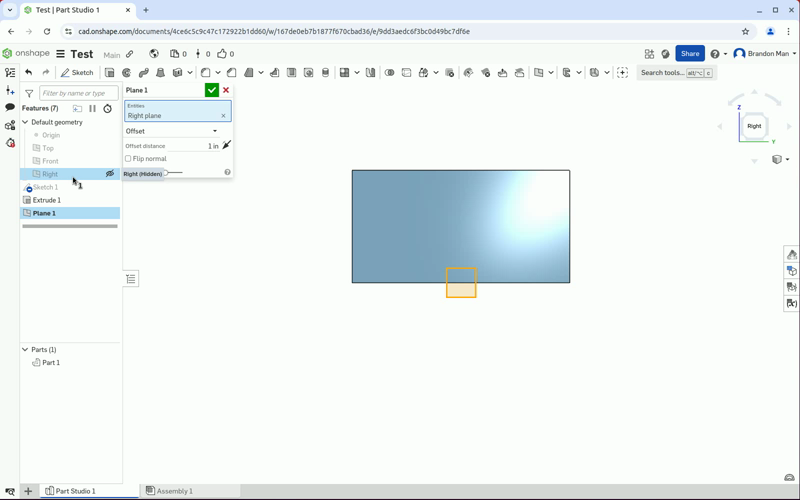
text(11.554)
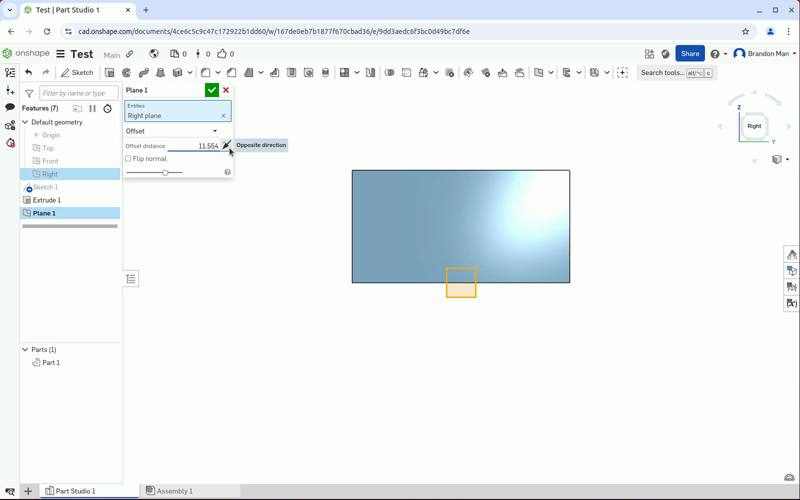
mouse_move(229, 147)
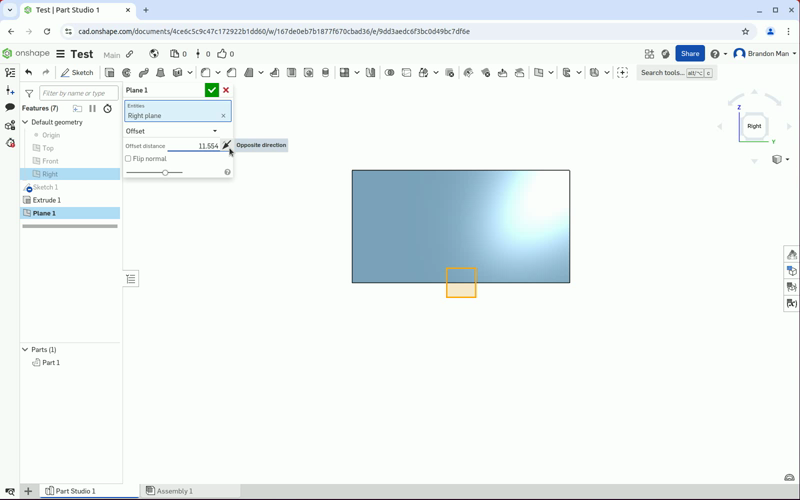
click(229, 147)
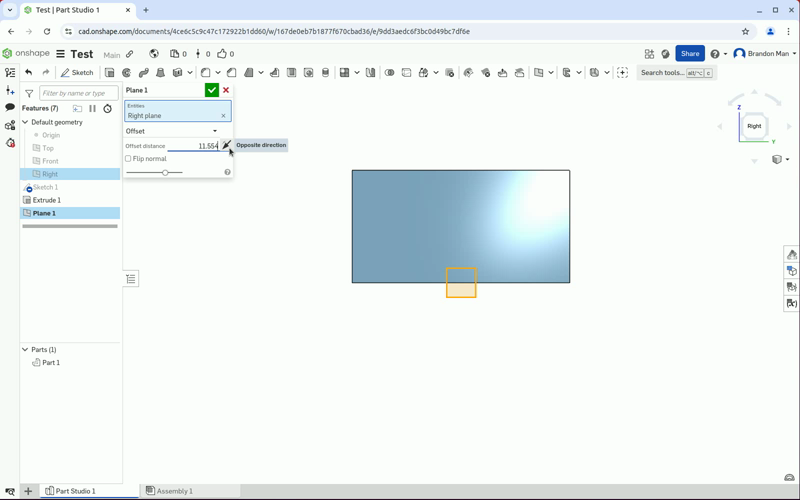
key(enter, 2)
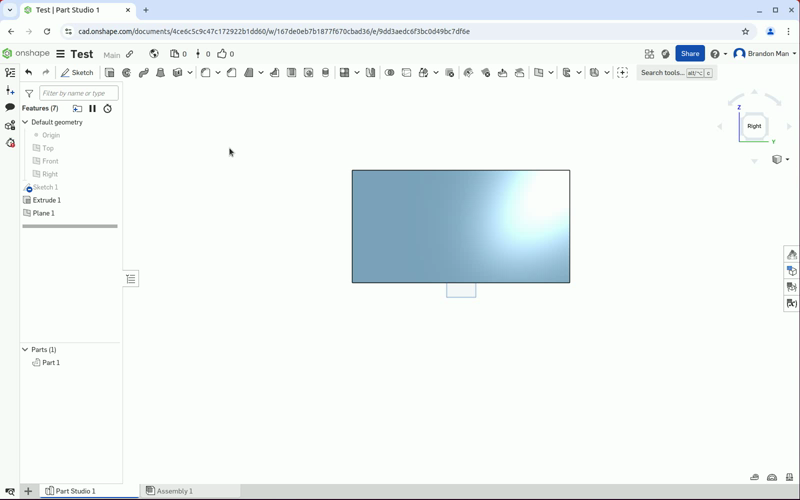
key(shift+s)
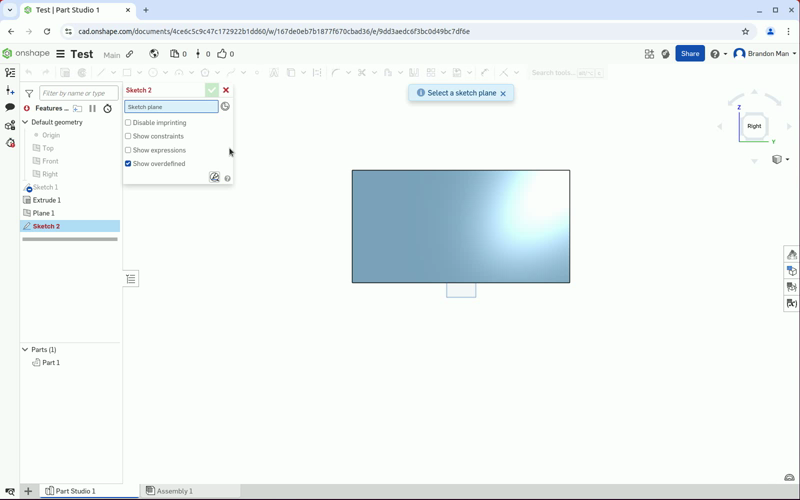
mouse_move(73, 215)
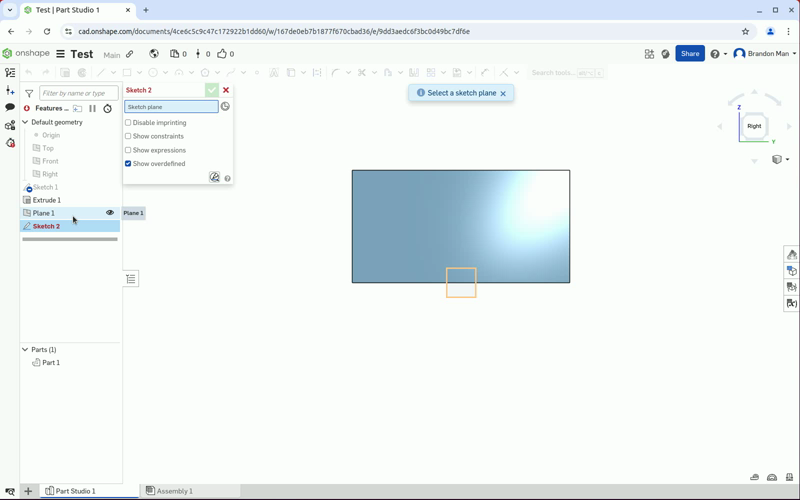
click(73, 215)
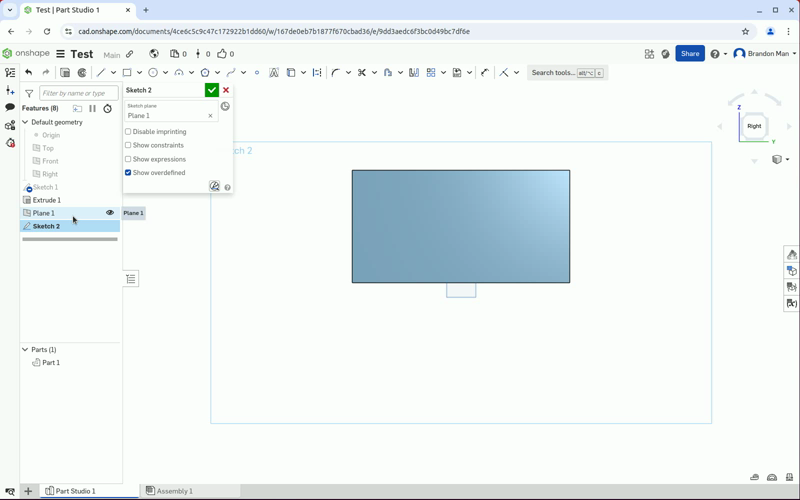
mouse_move(73, 352)
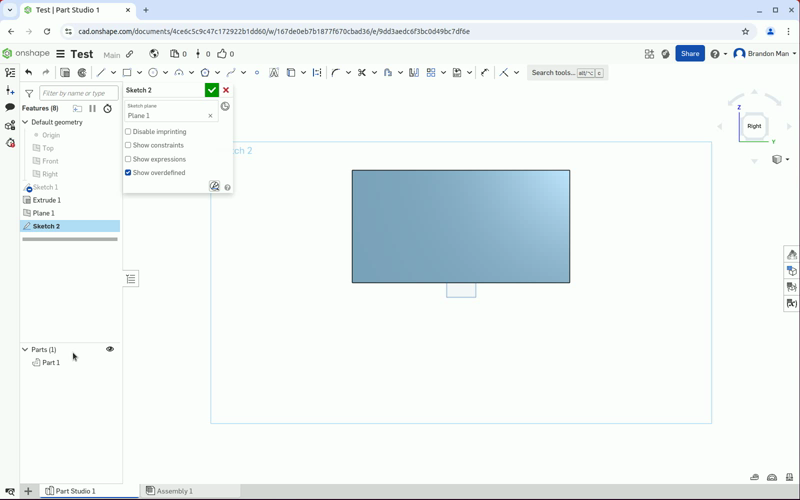
key(y)
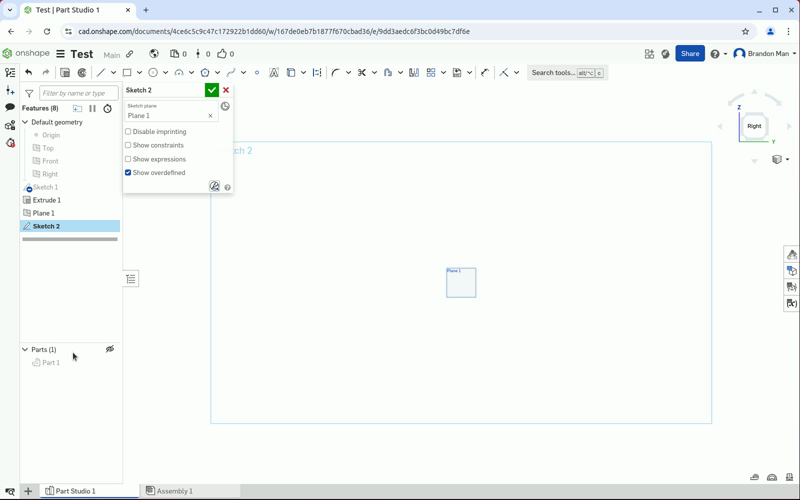
key(l)
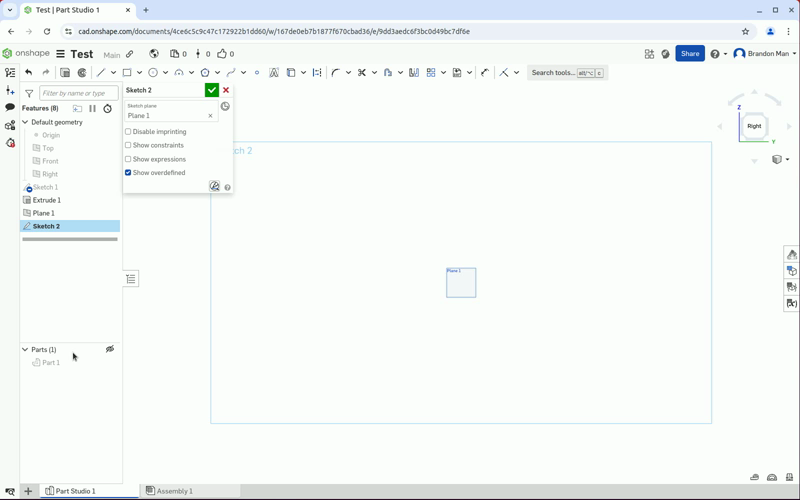
key_down(shift)
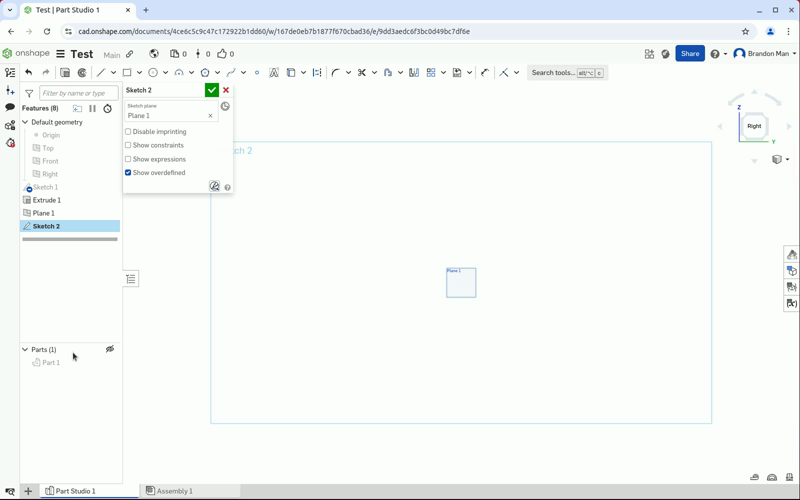
mouse_move(371, 218)
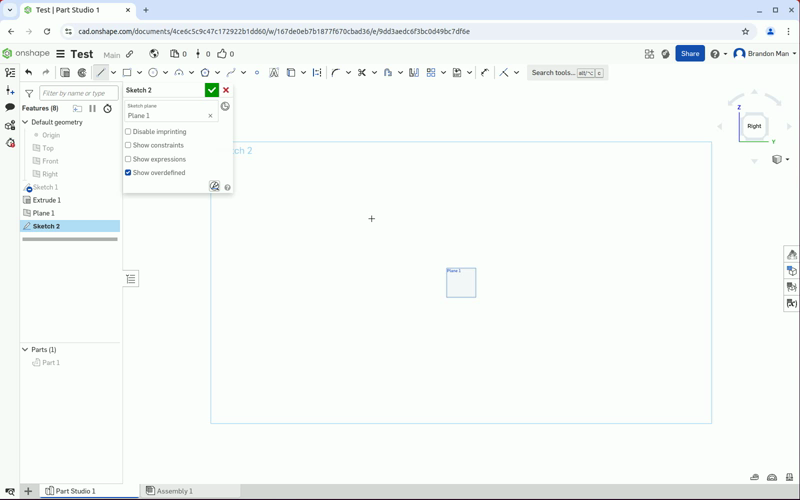
click(371, 218)
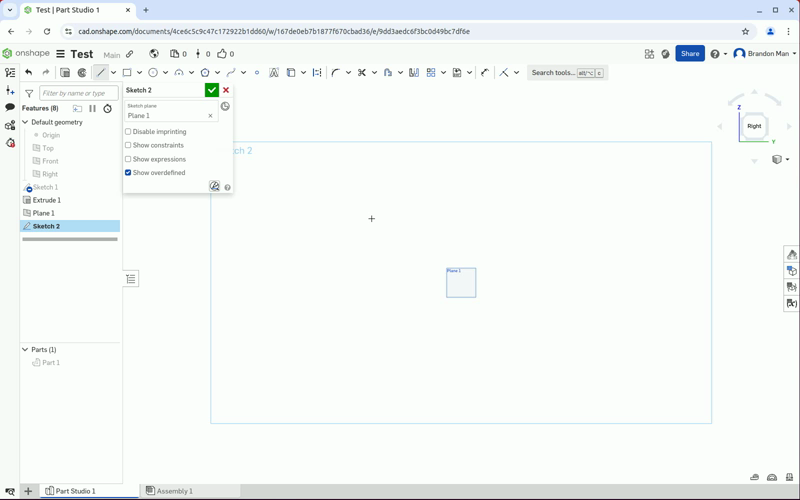
key_up(shift)
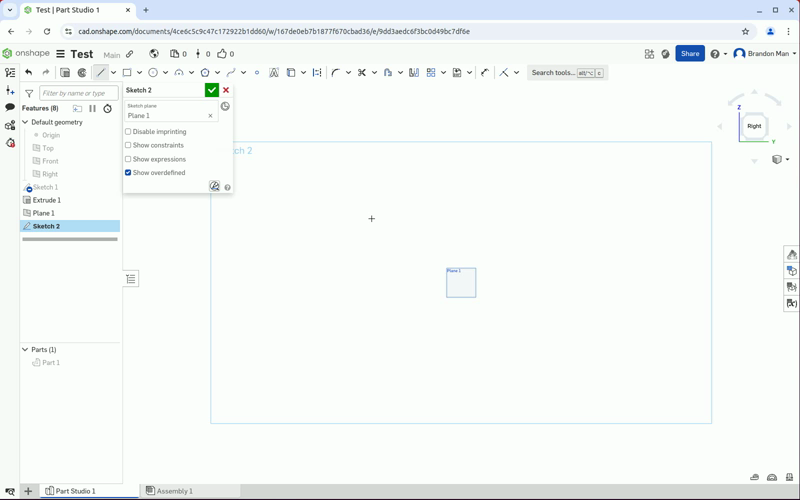
key_down(shift)
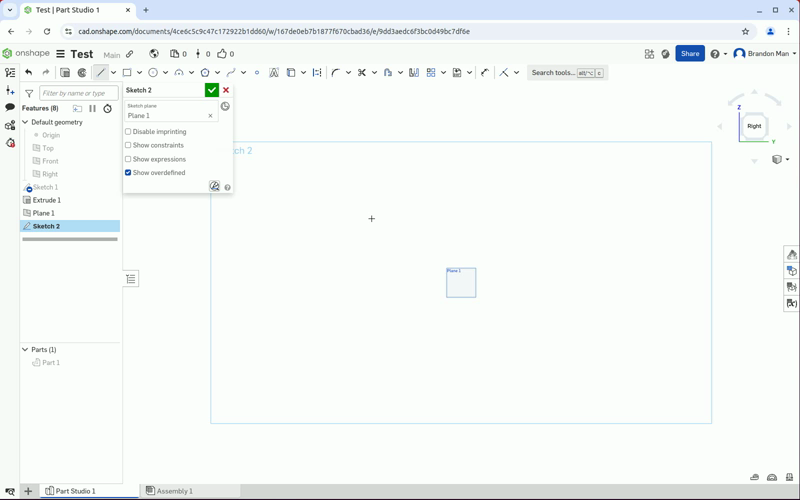
mouse_move(548, 218)
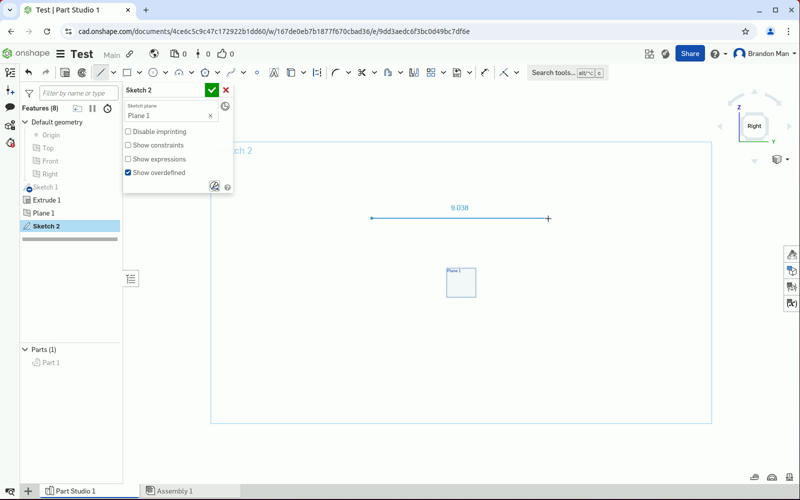
click(548, 218)
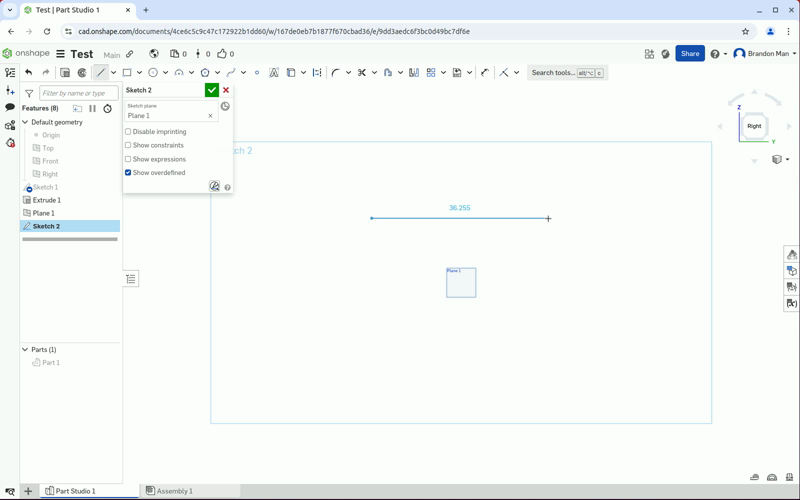
key_up(shift)
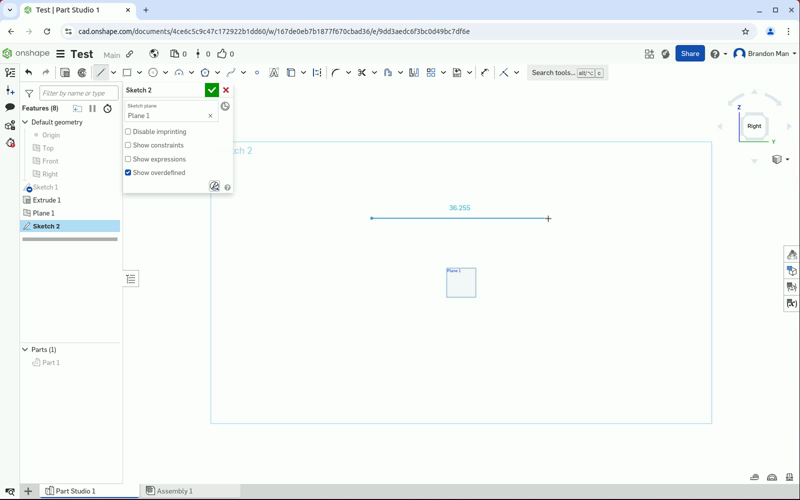
key_down(shift)
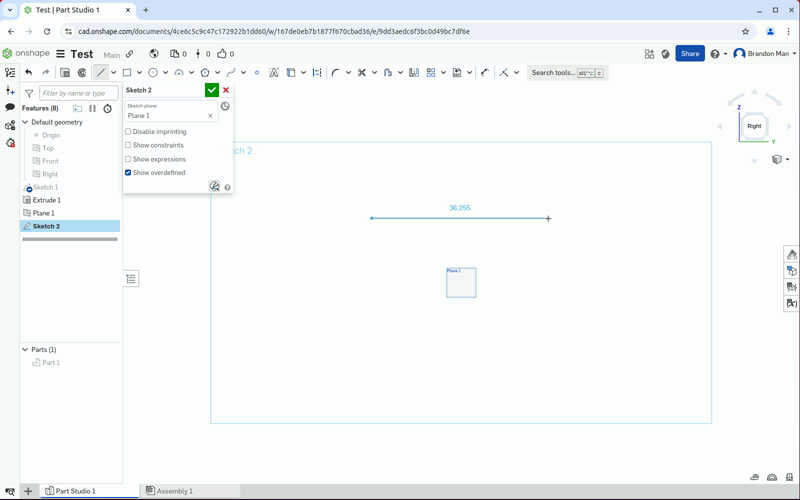
mouse_move(578, 218)
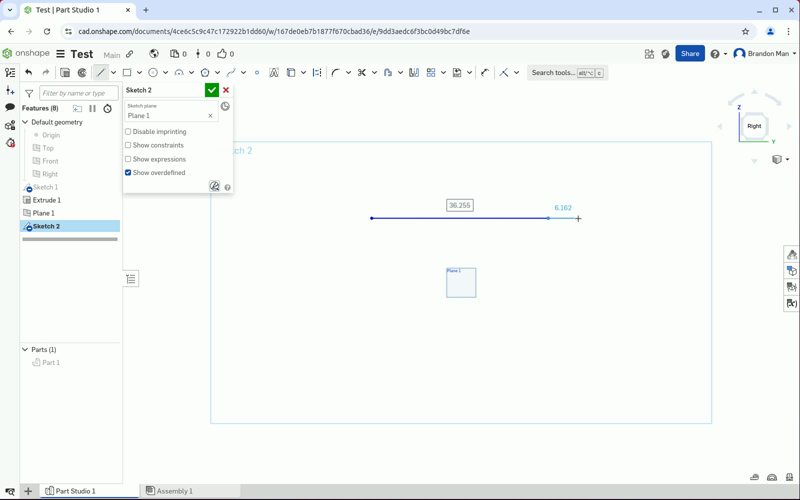
mouse_move(548, 170)
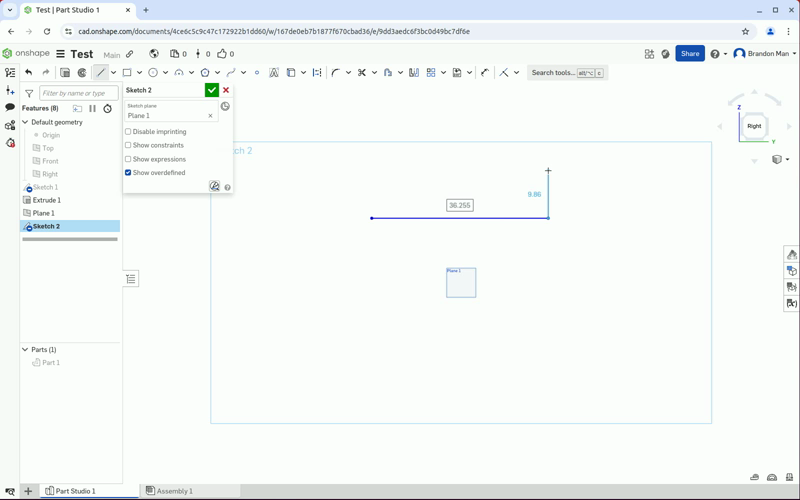
click(548, 170)
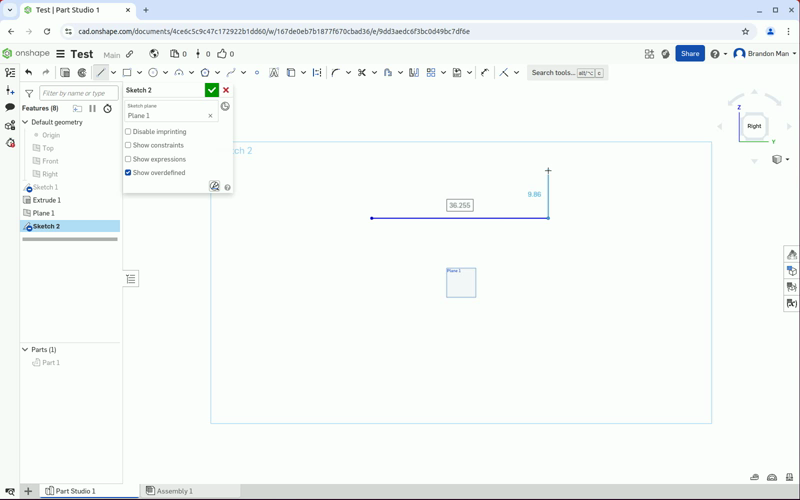
key_up(shift)
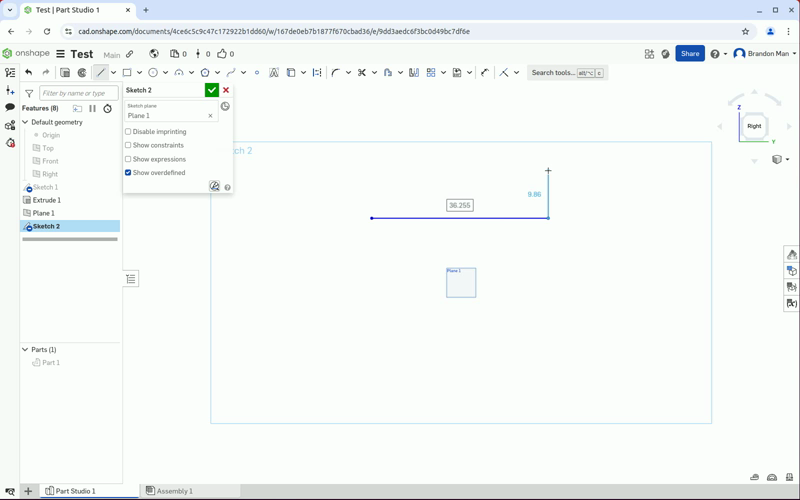
key_down(shift)
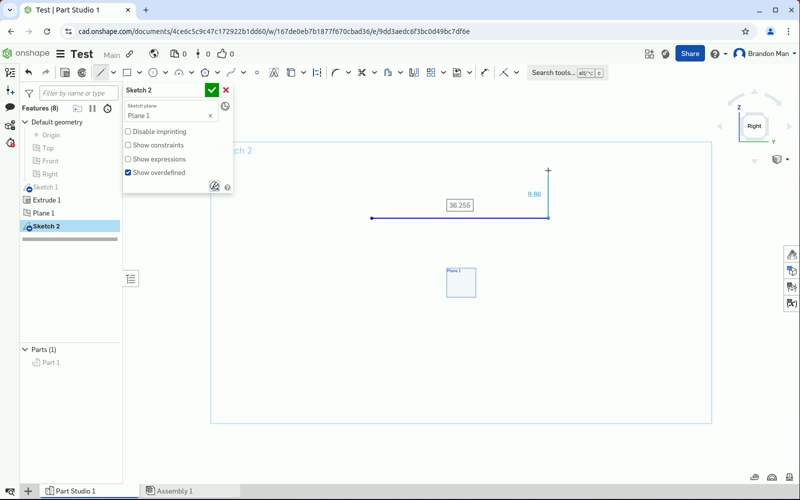
mouse_move(371, 170)
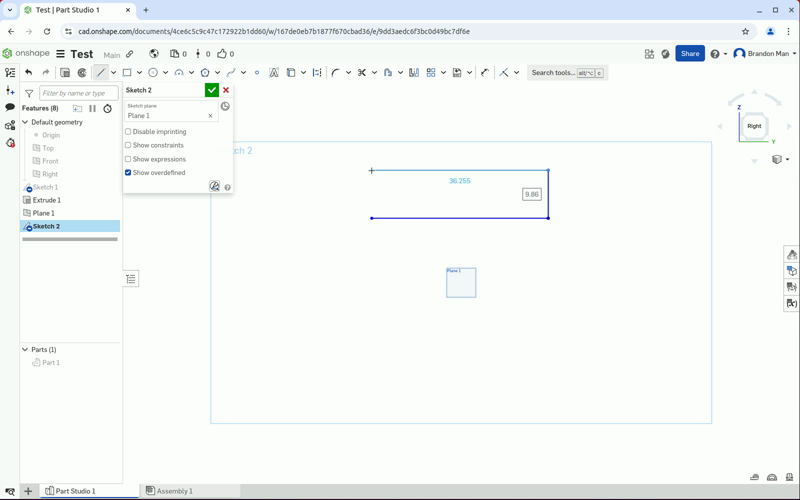
click(371, 170)
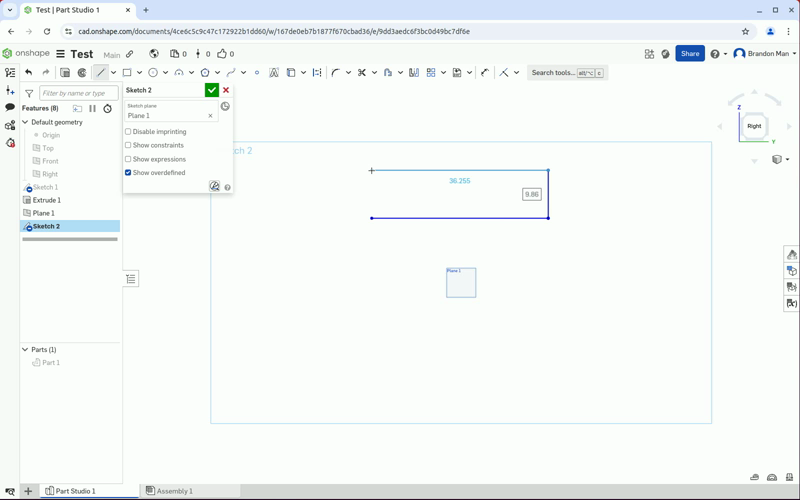
key_up(shift)
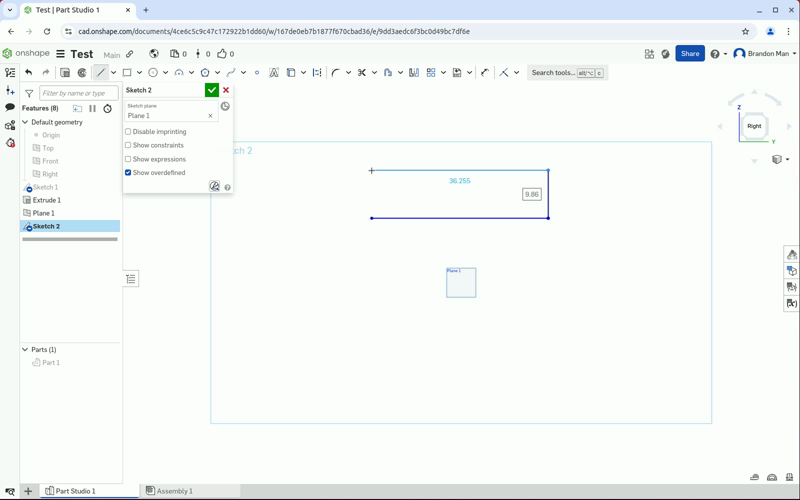
mouse_move(401, 170)
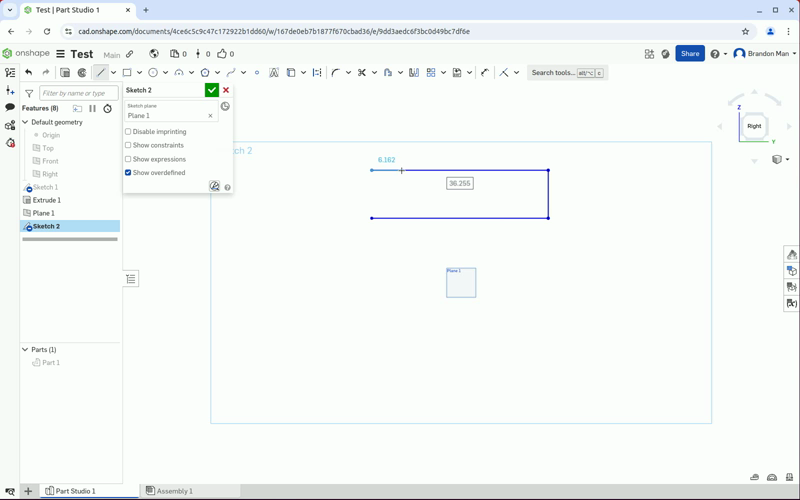
key_down(shift)
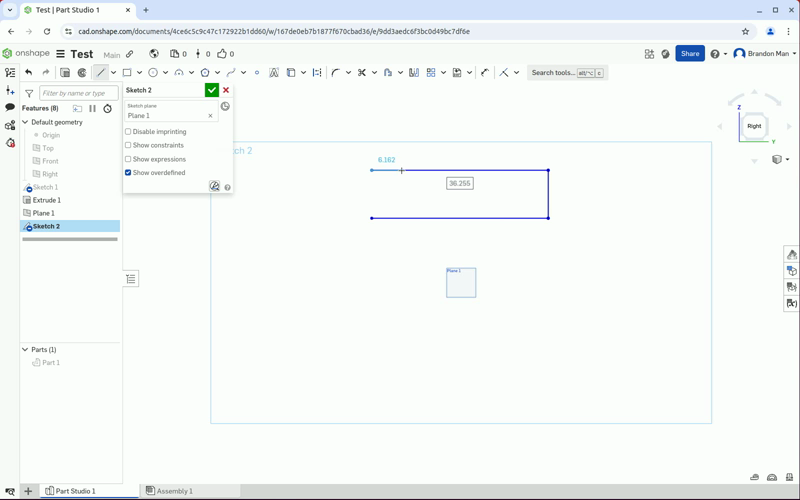
mouse_move(371, 218)
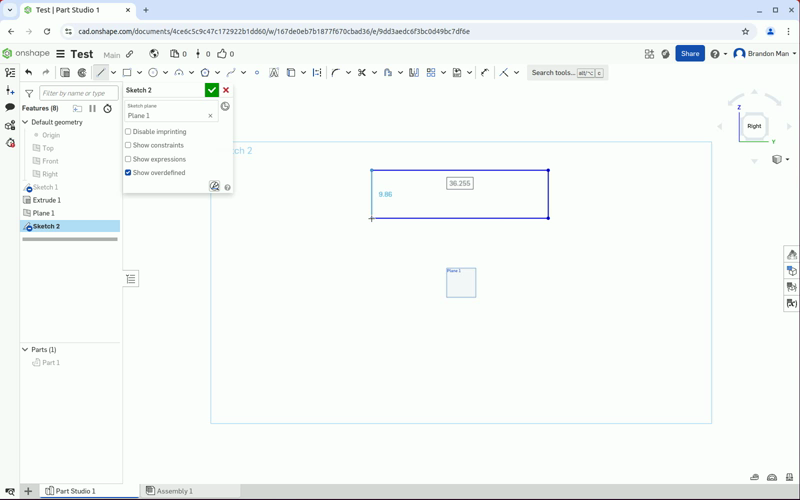
key_up(shift)
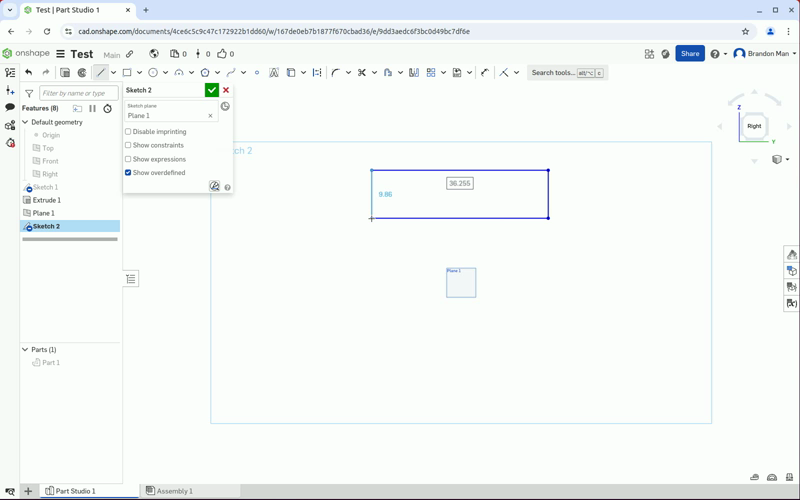
click(371, 218)
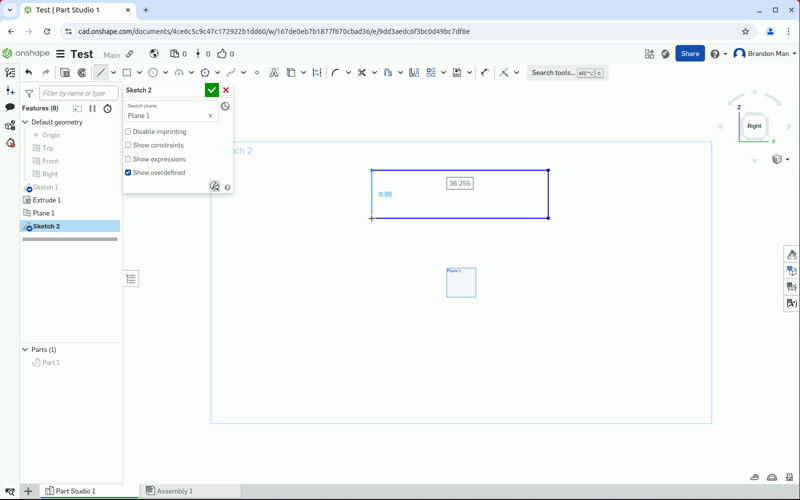
key(esc)
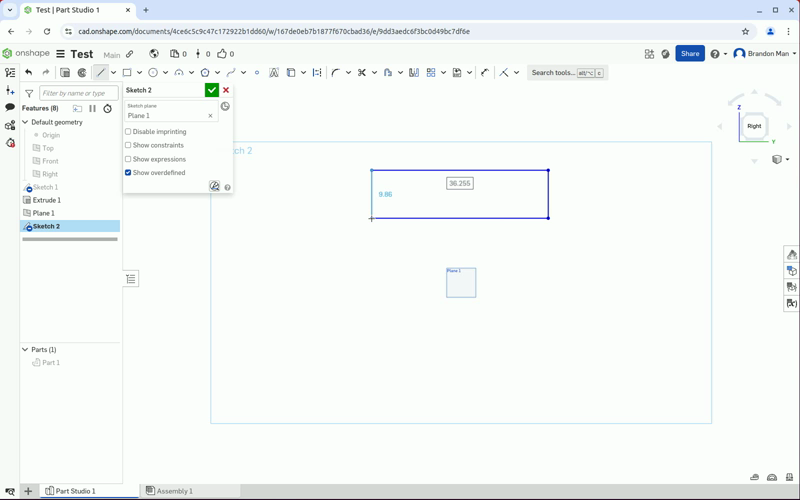
mouse_move(423, 184)
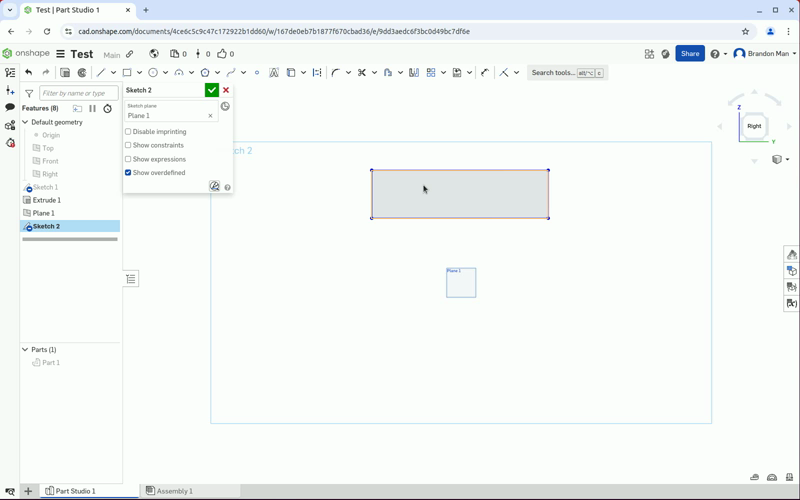
click(423, 184)
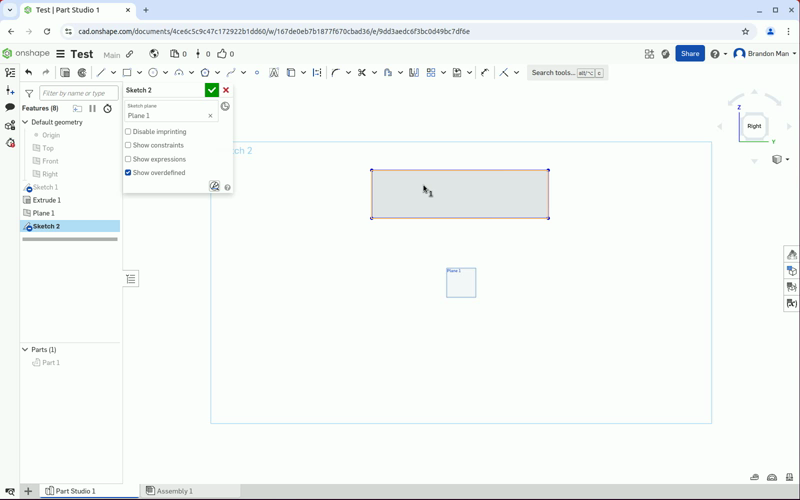
mouse_move(73, 352)
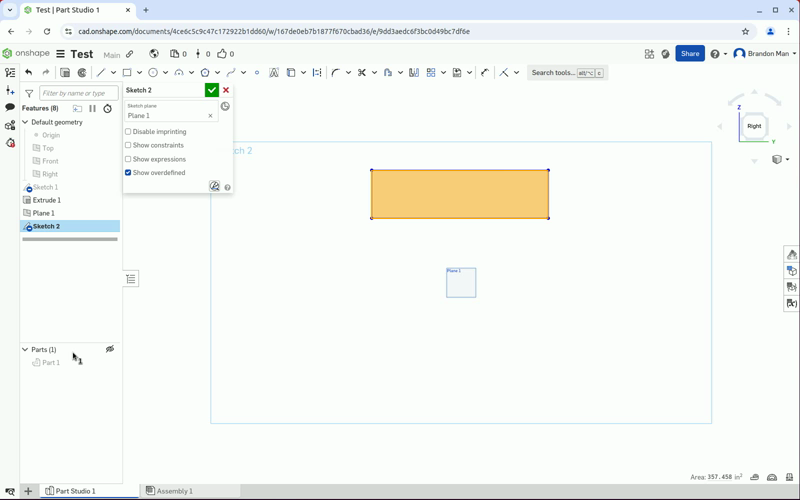
key(shift+y)
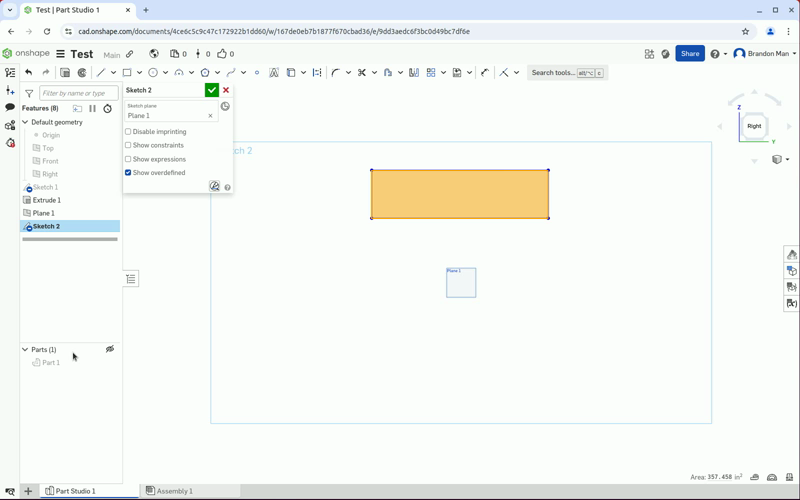
key(shift+e)
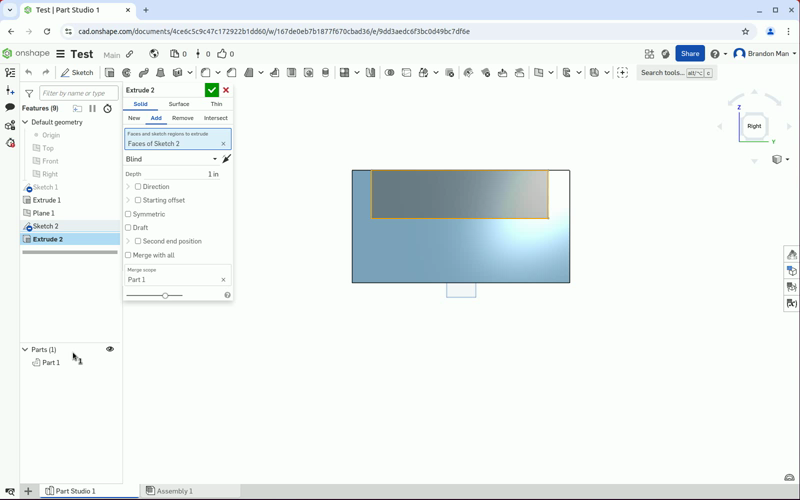
mouse_move(143, 106)
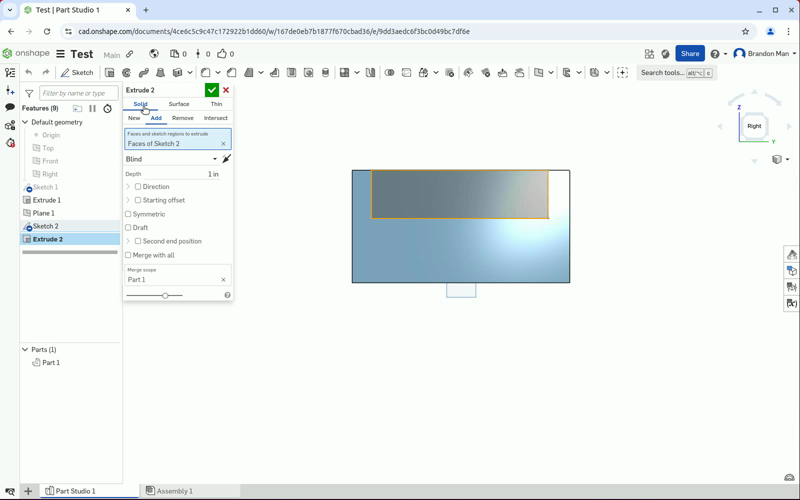
click(143, 106)
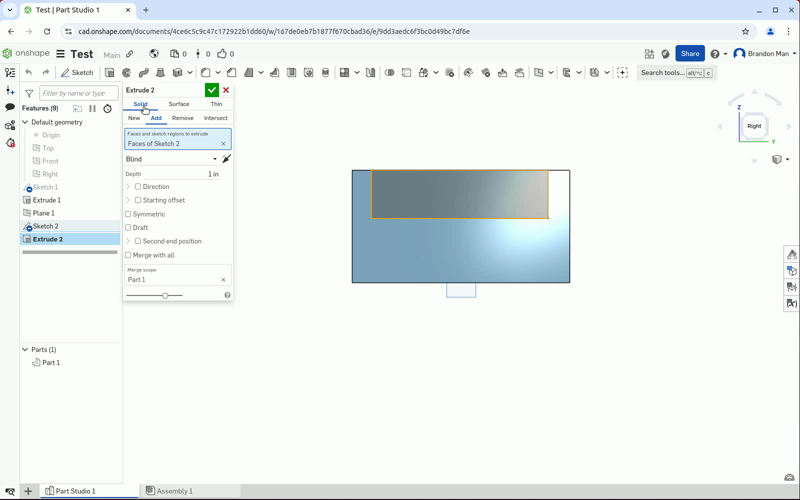
mouse_move(186, 120)
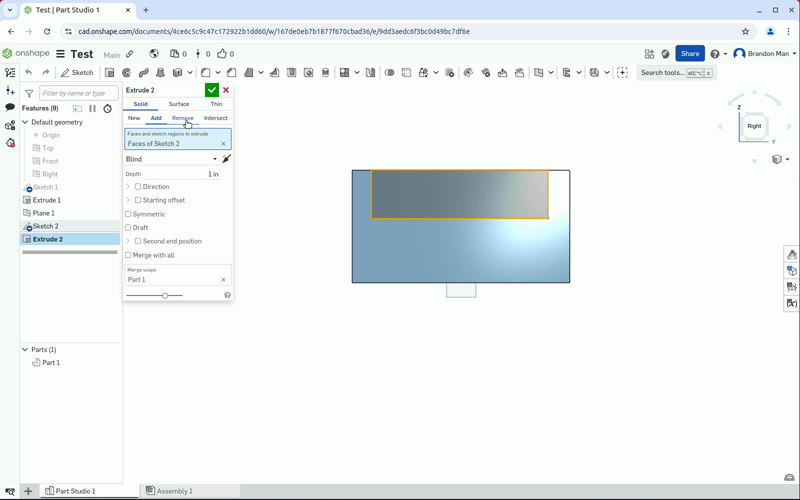
click(186, 120)
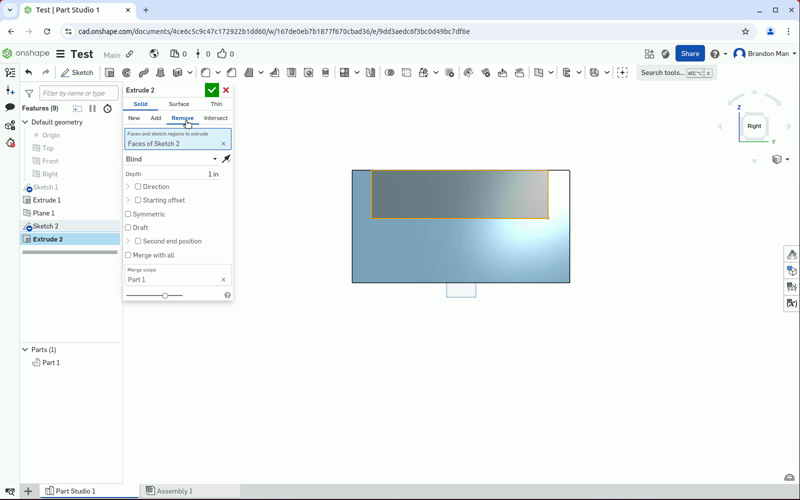
key(tab, 4)
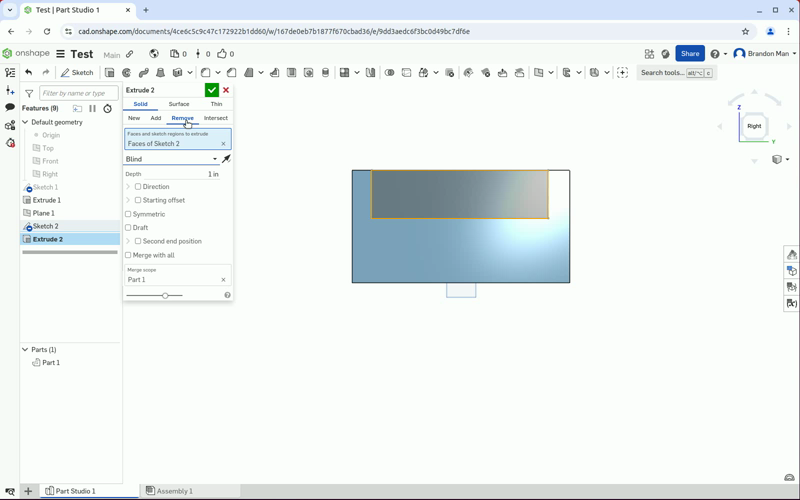
text(15.887)
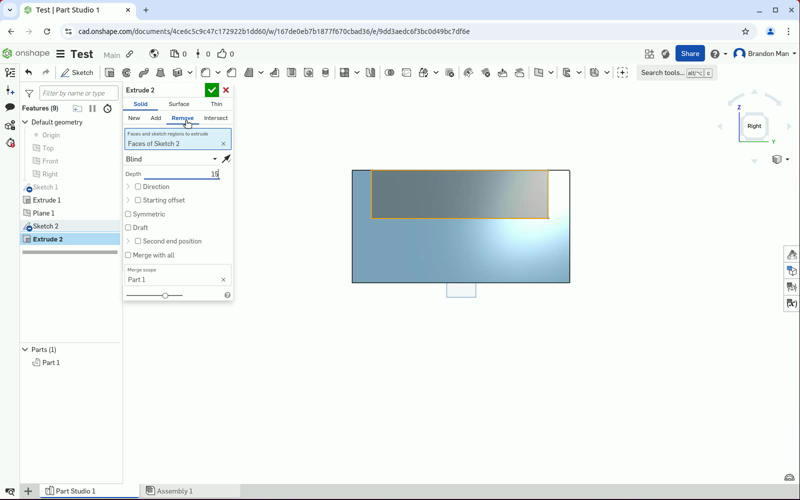
key(tab, 6)
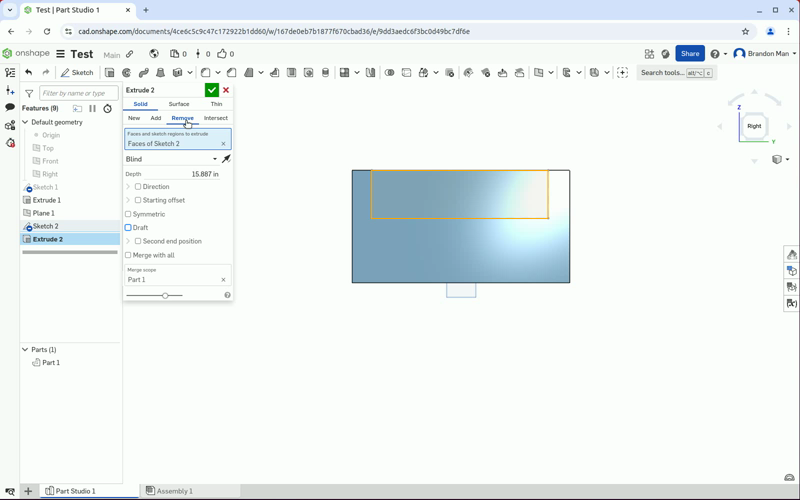
key(space)
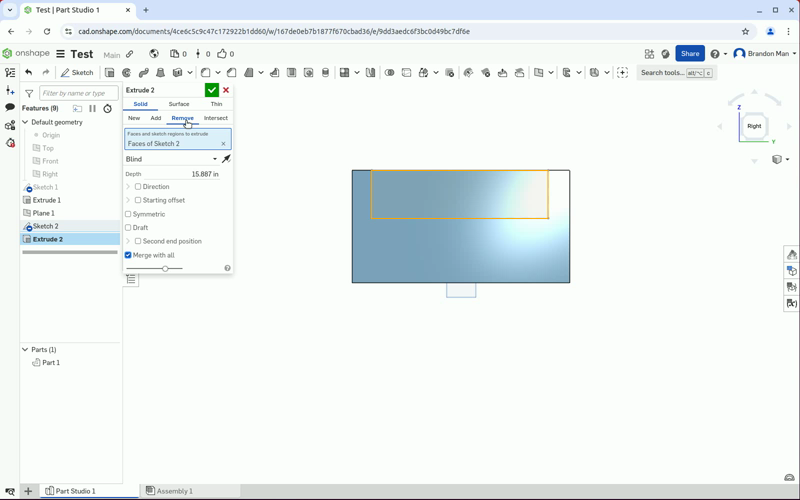
key(enter)
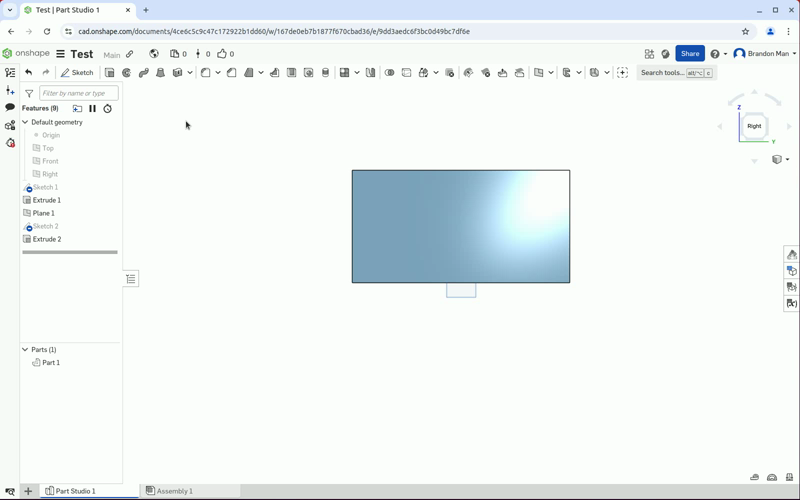
key(shift+h)
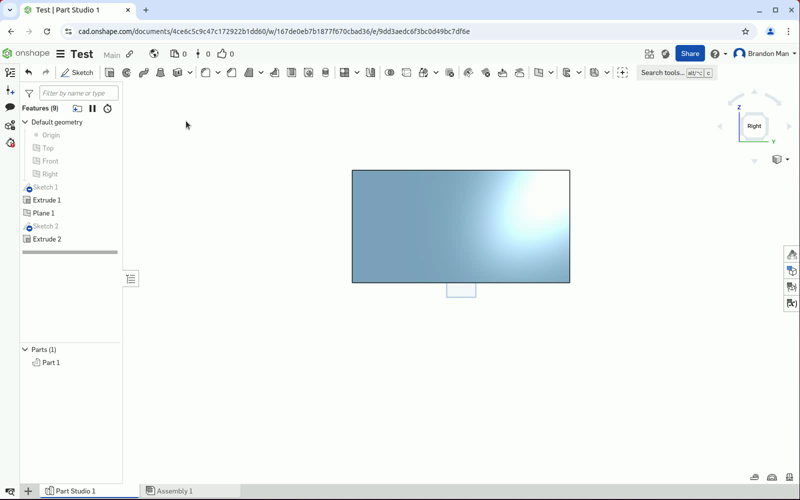
key(shift+h)
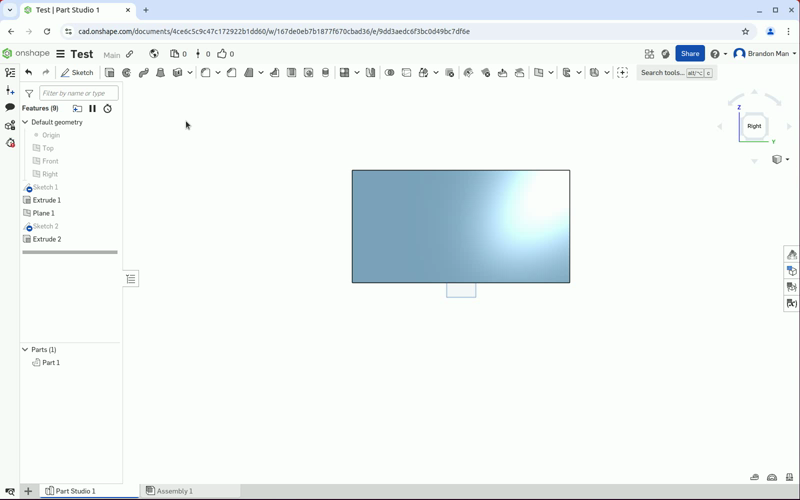
key(shift+7)
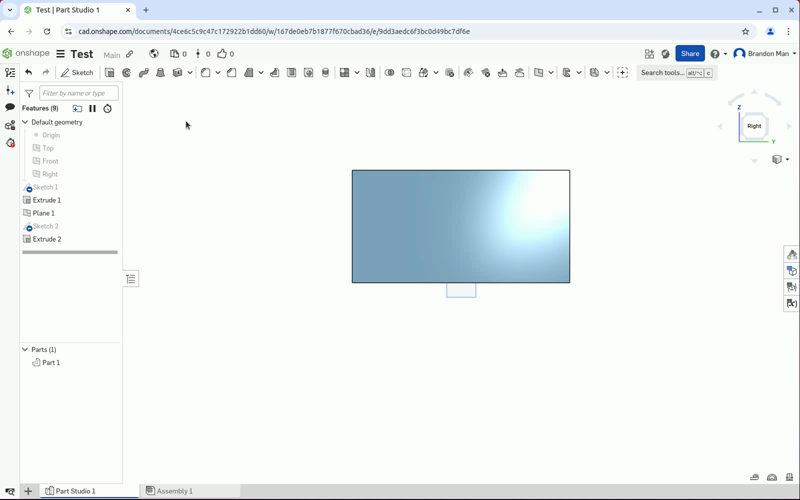
key(right, 2)
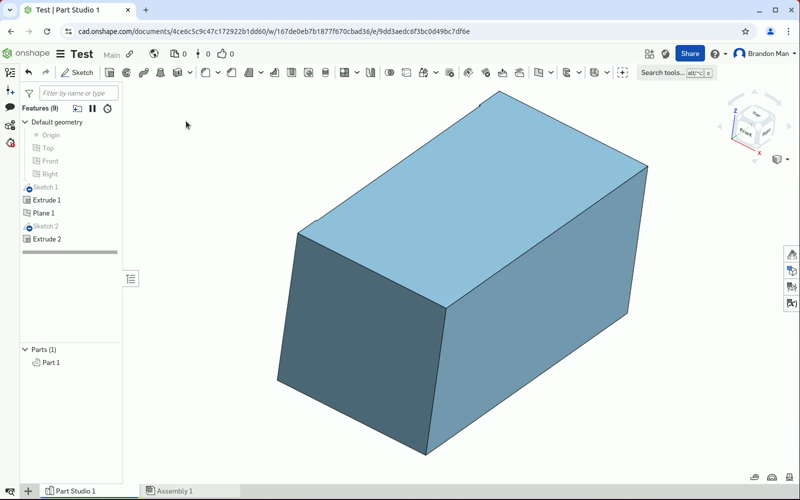
key(down, 2)
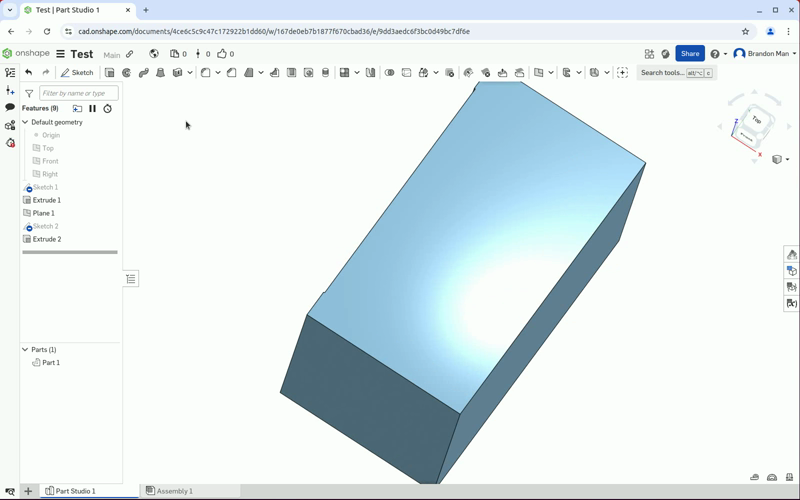
key(up, 2)
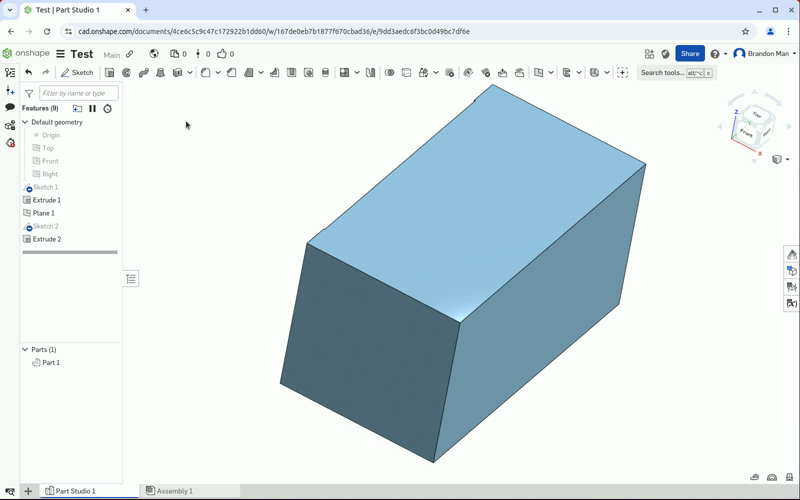
key(left, 2)
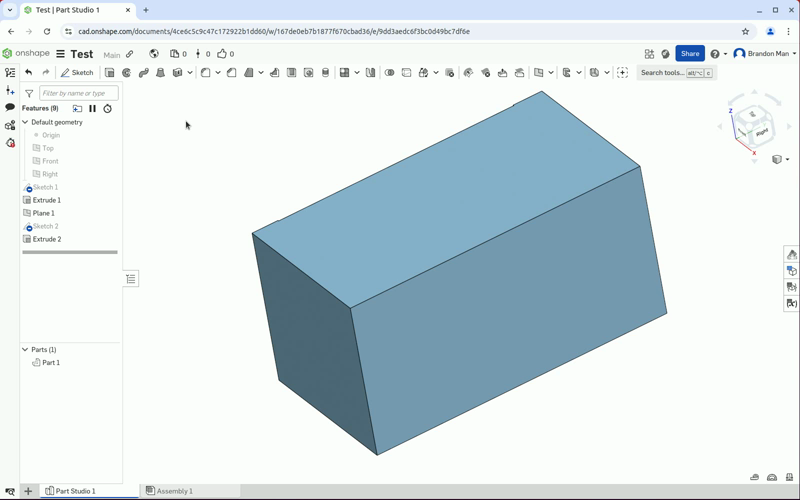
mouse_move(73, 189)
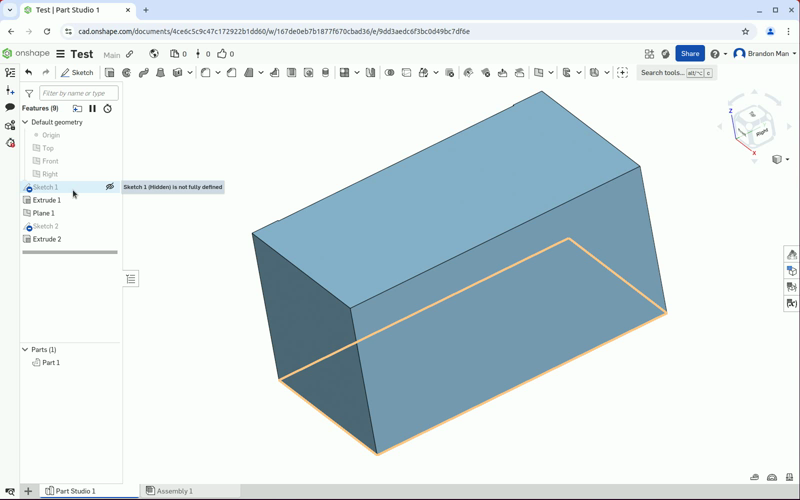
click(73, 189)